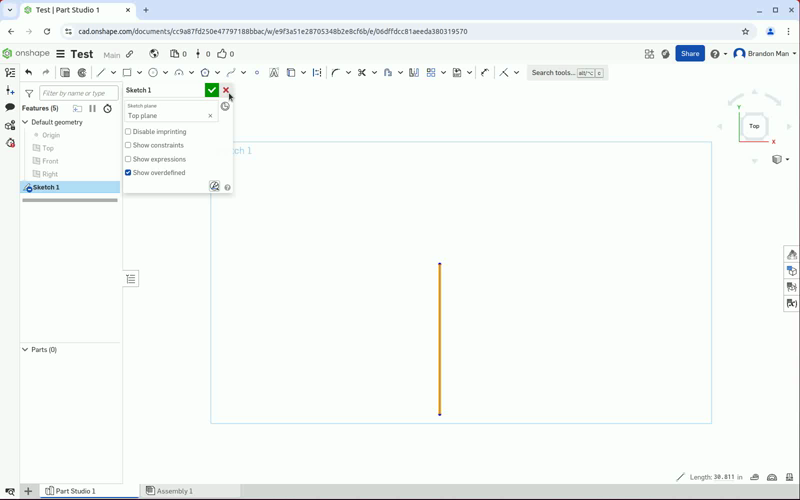
key(shift+h)
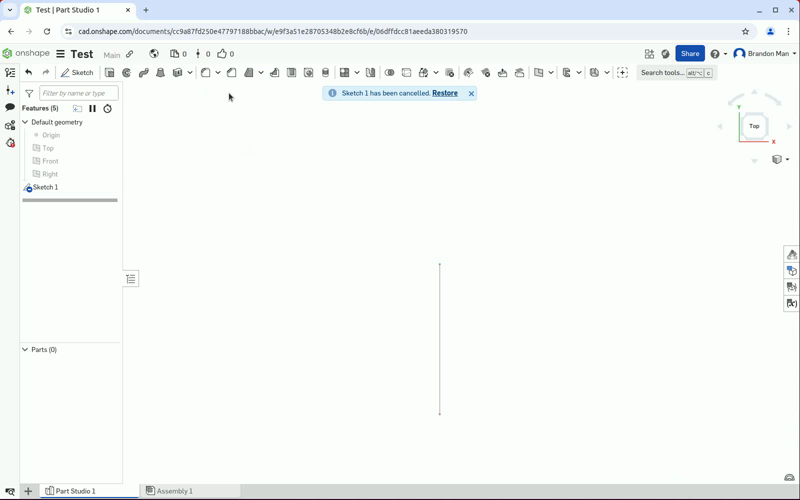
key(shift+s)
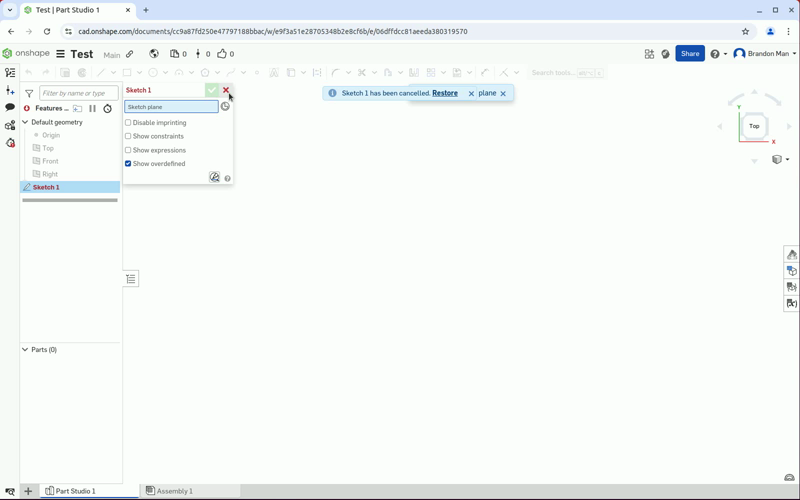
mouse_move(73, 150)
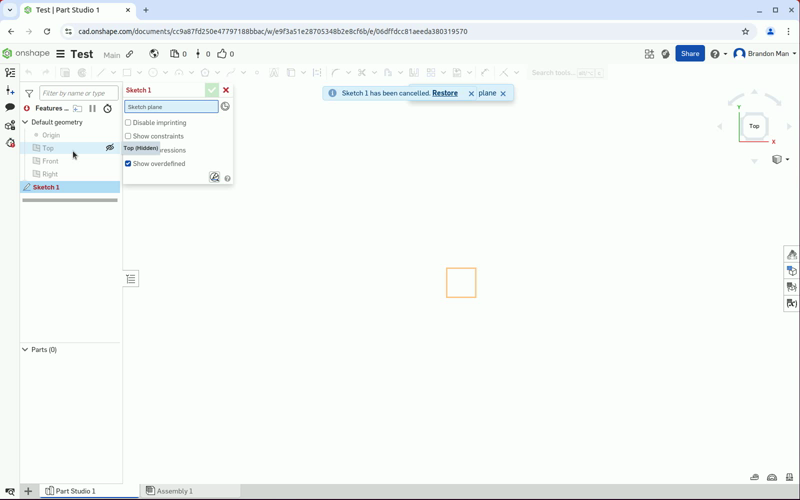
click(73, 150)
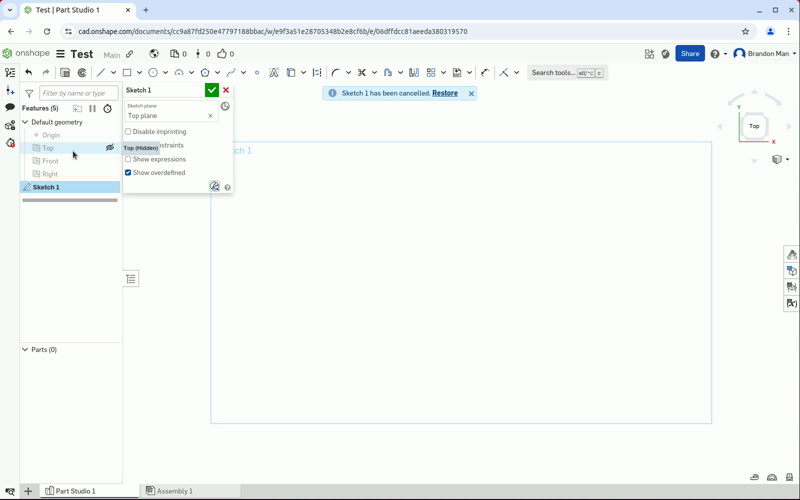
mouse_move(73, 352)
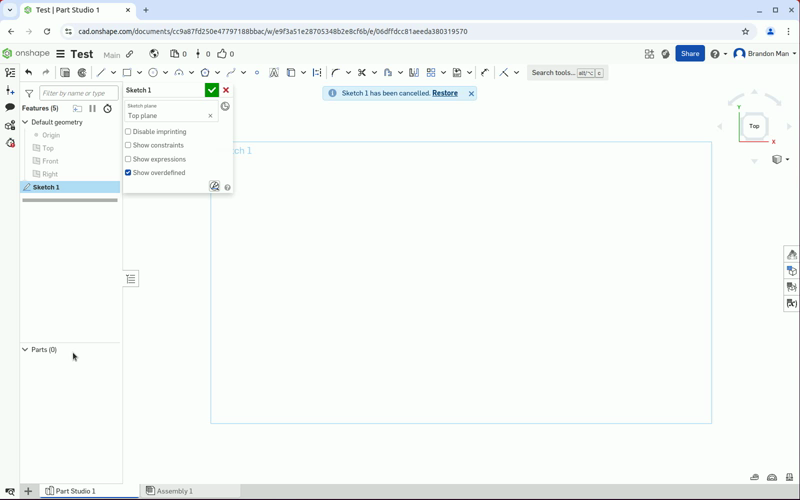
key(y)
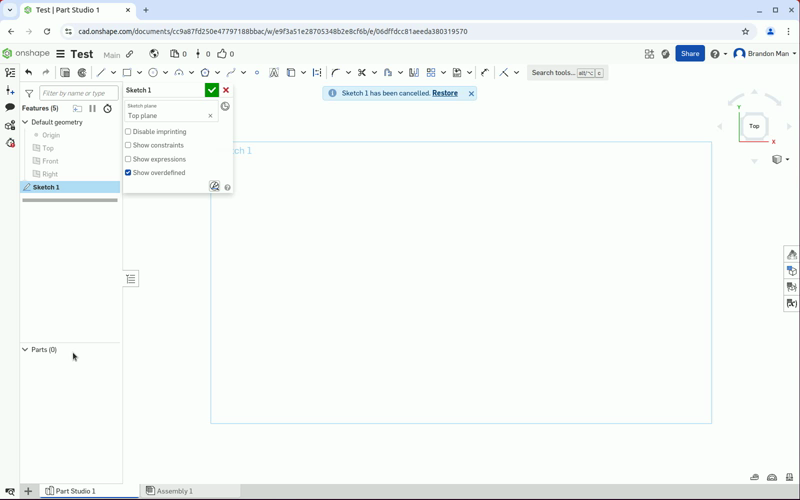
key(c)
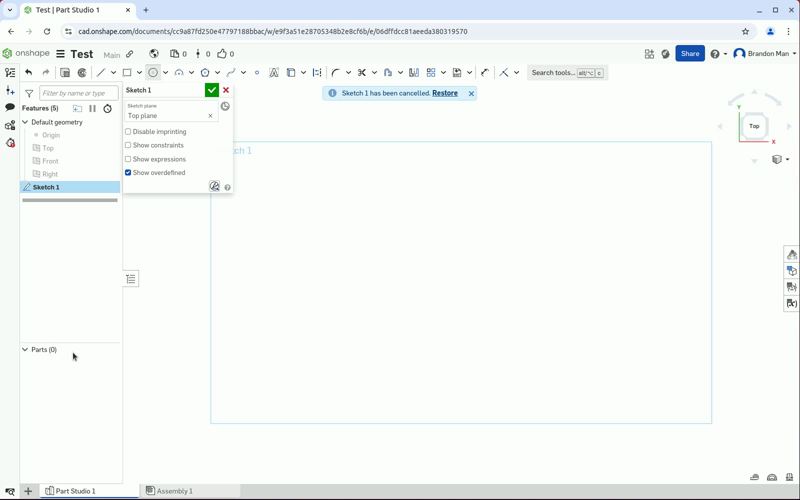
key_down(shift)
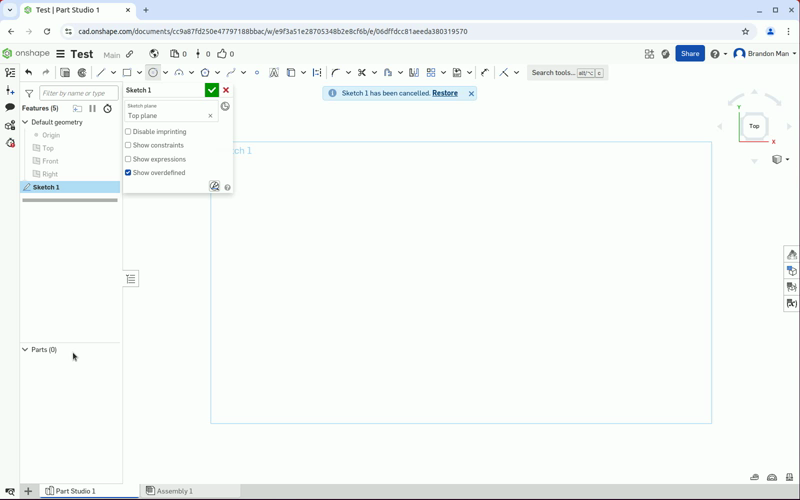
mouse_move(461, 282)
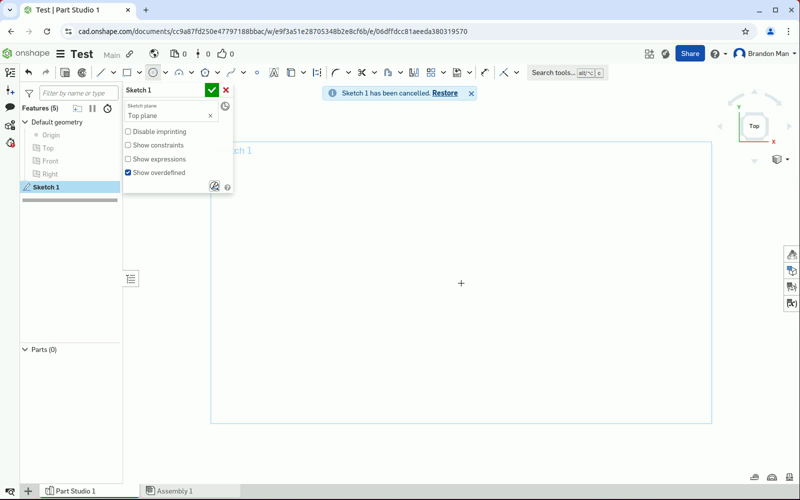
click(461, 282)
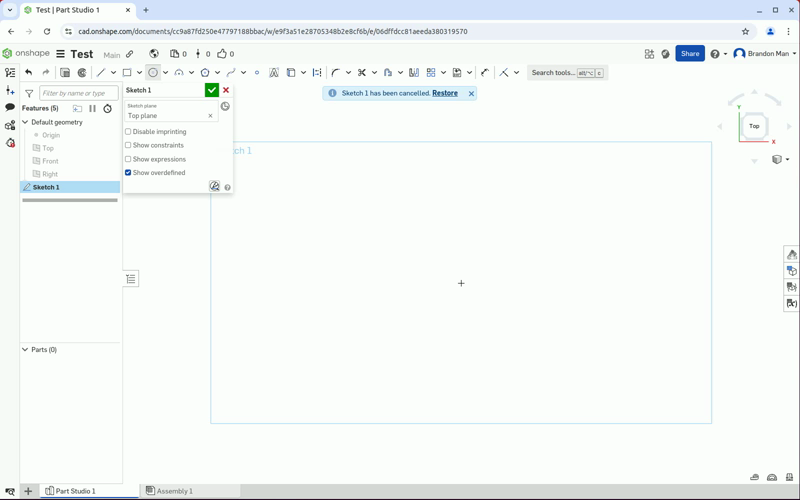
key_up(shift)
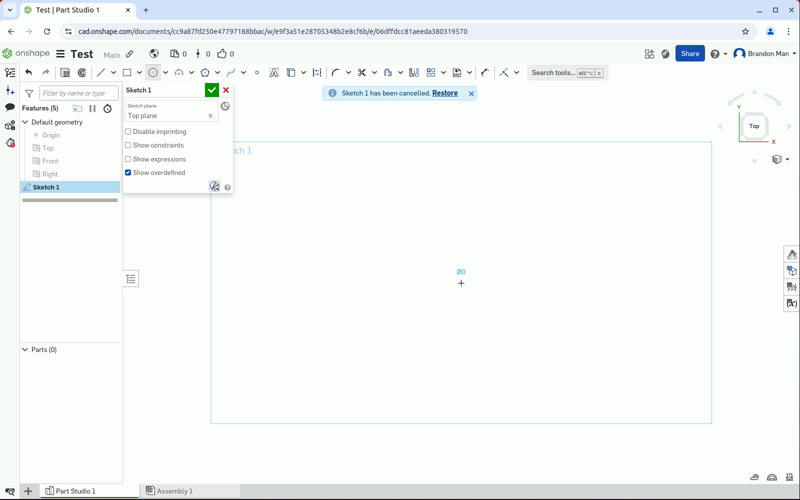
mouse_move(574, 282)
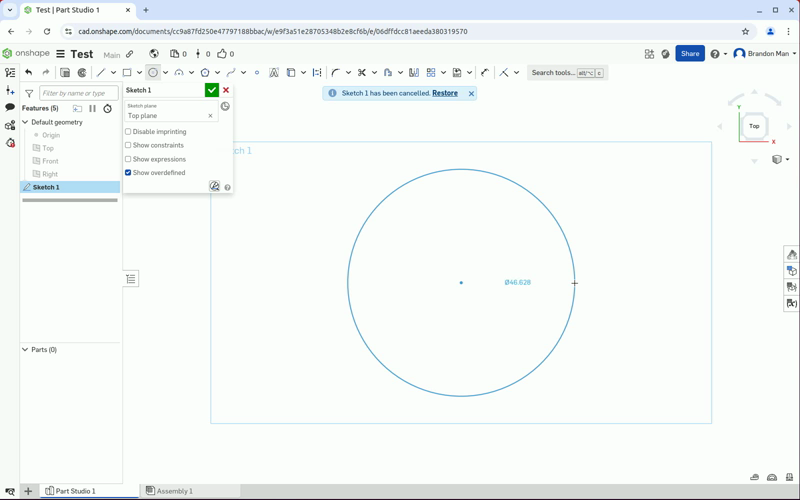
click(574, 282)
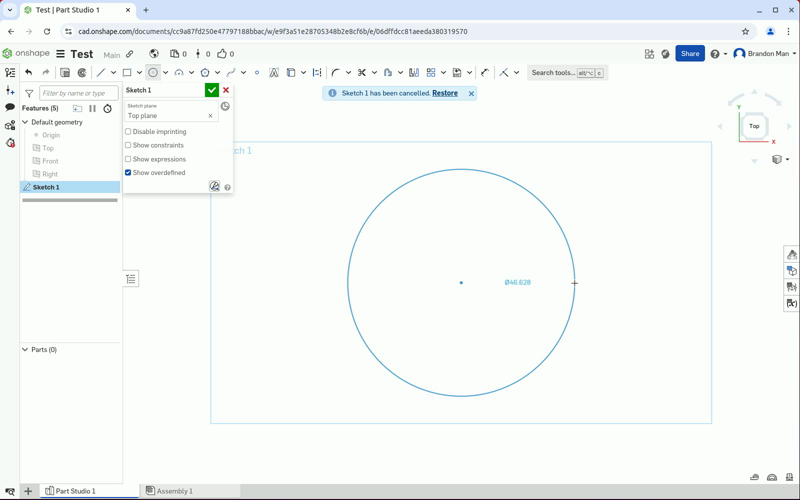
key(esc)
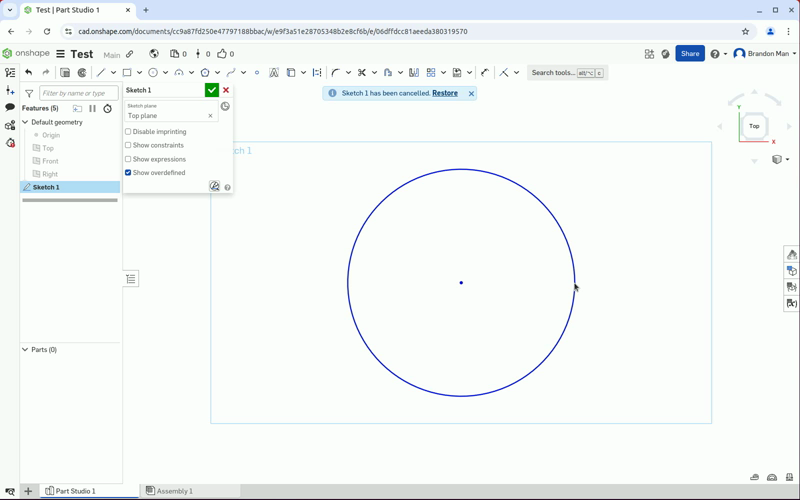
key(l)
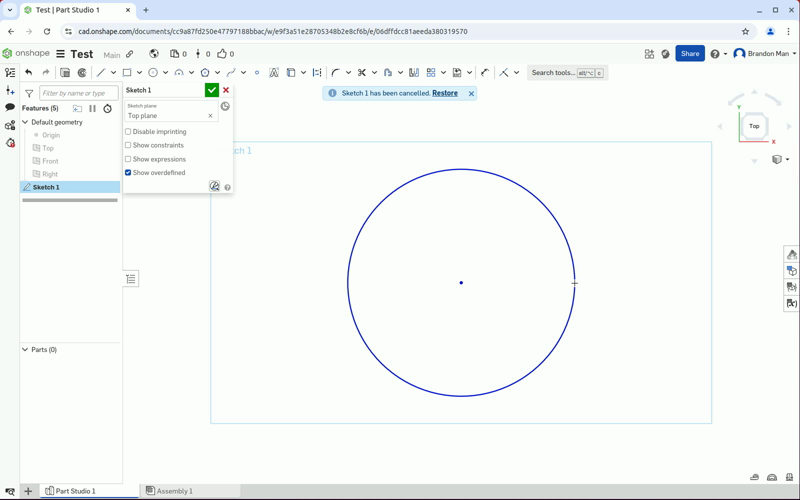
key_down(shift)
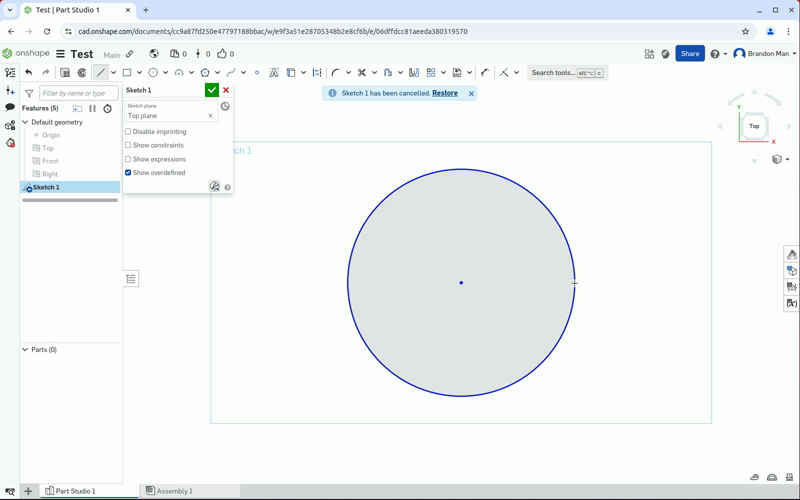
mouse_move(525, 311)
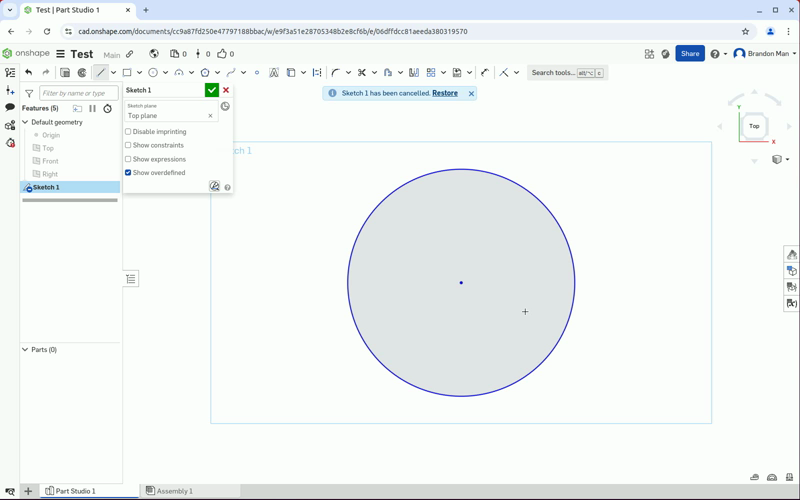
click(525, 311)
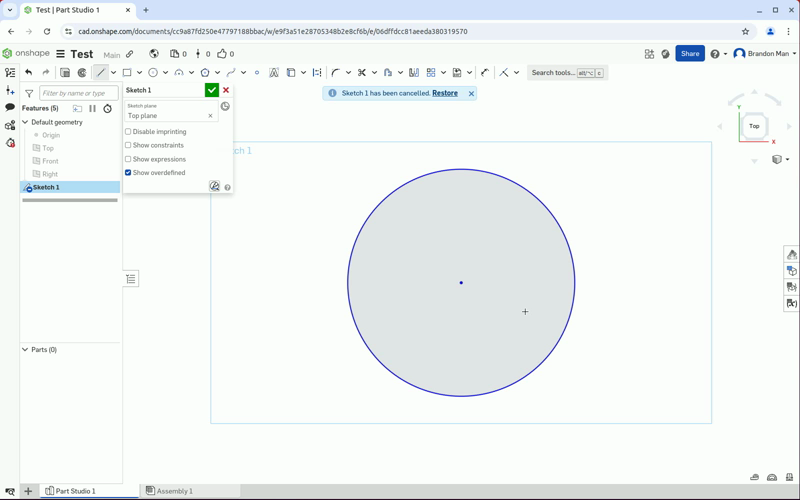
key_up(shift)
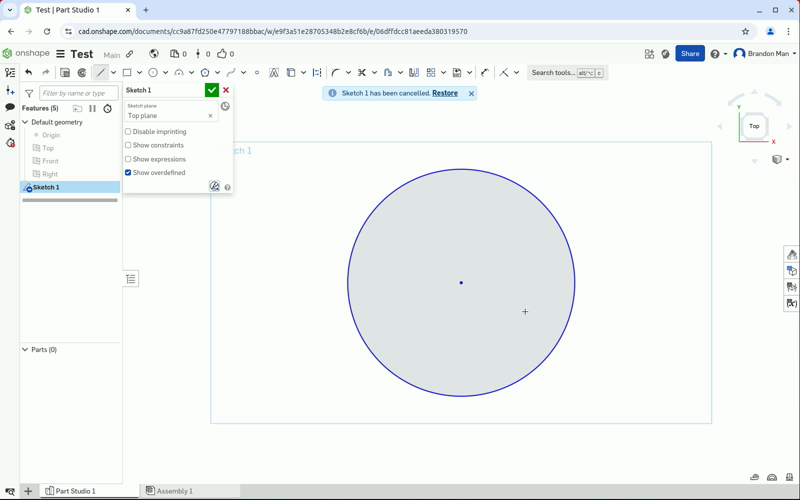
key_down(shift)
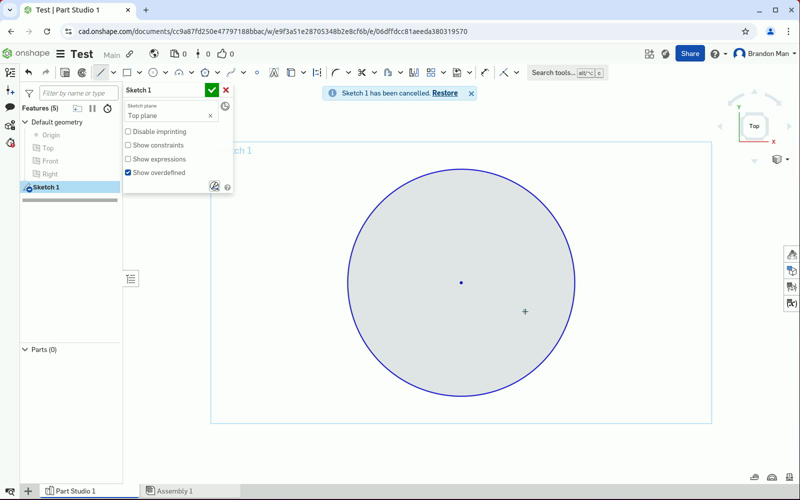
mouse_move(555, 311)
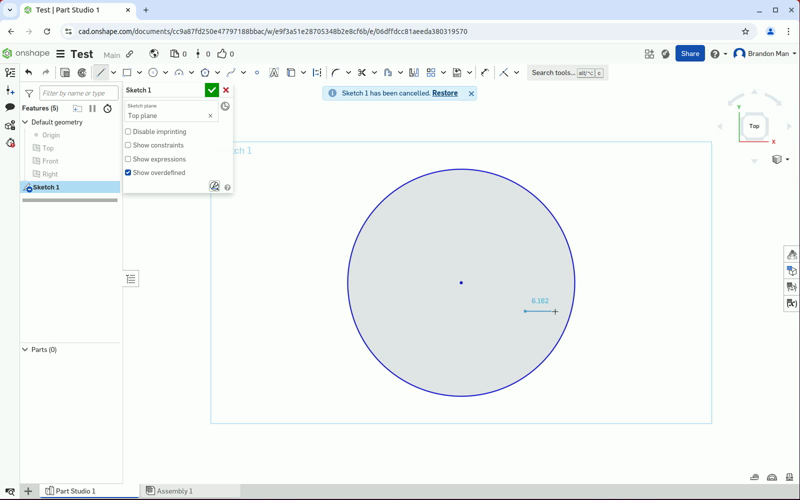
mouse_move(532, 311)
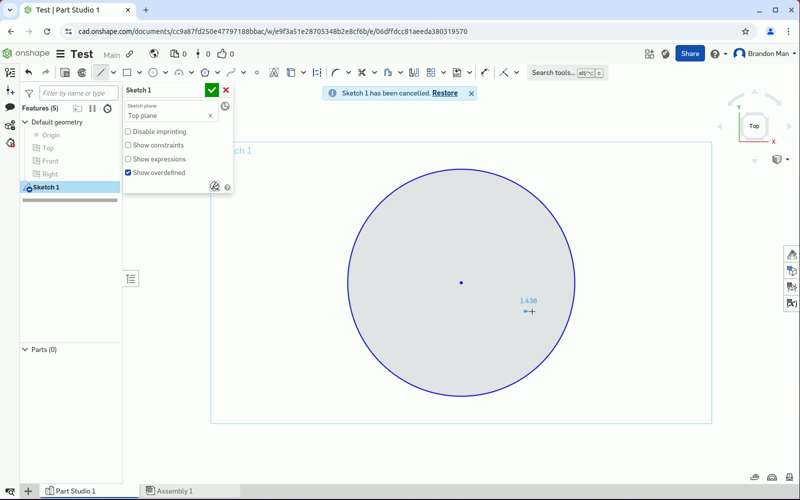
scroll(6)
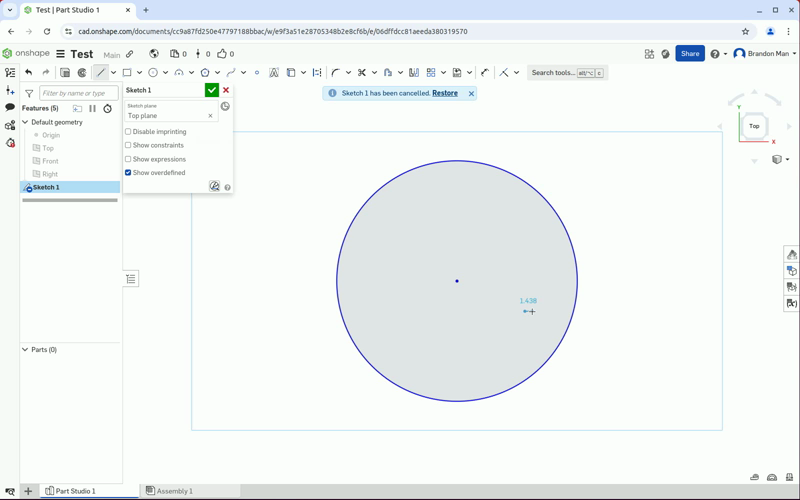
scroll(6)
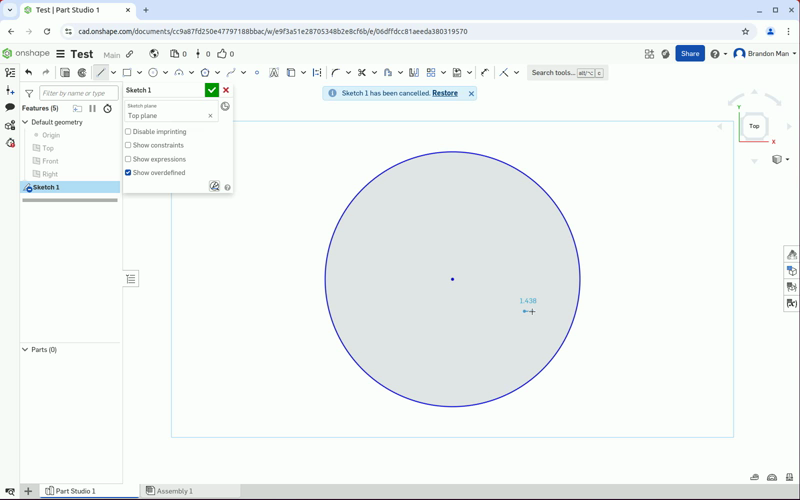
scroll(6)
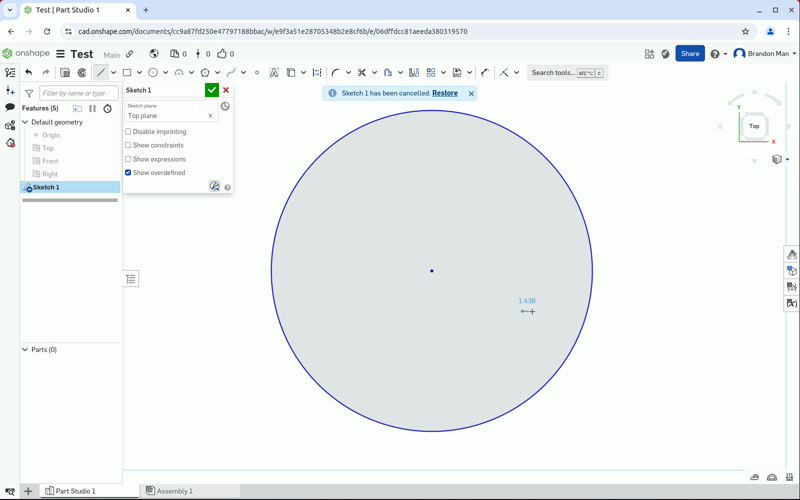
scroll(6)
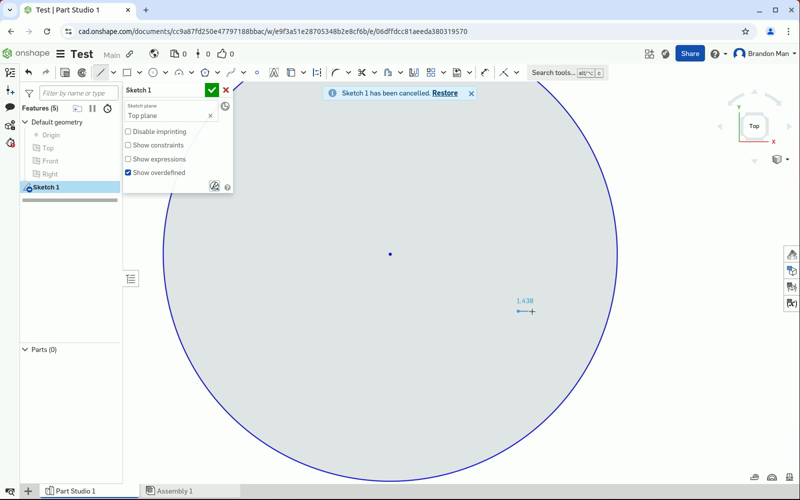
scroll(6)
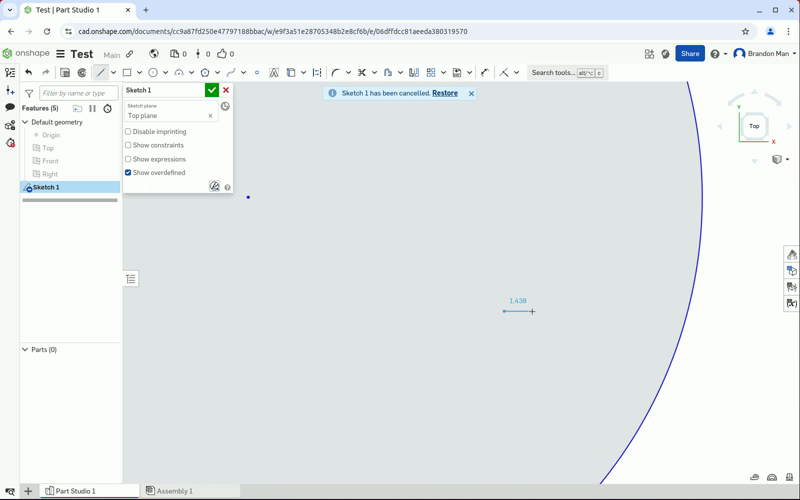
scroll(6)
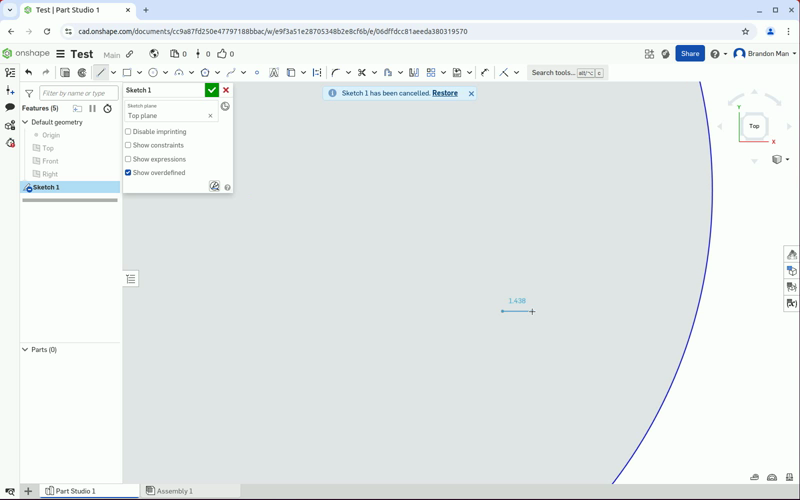
scroll(6)
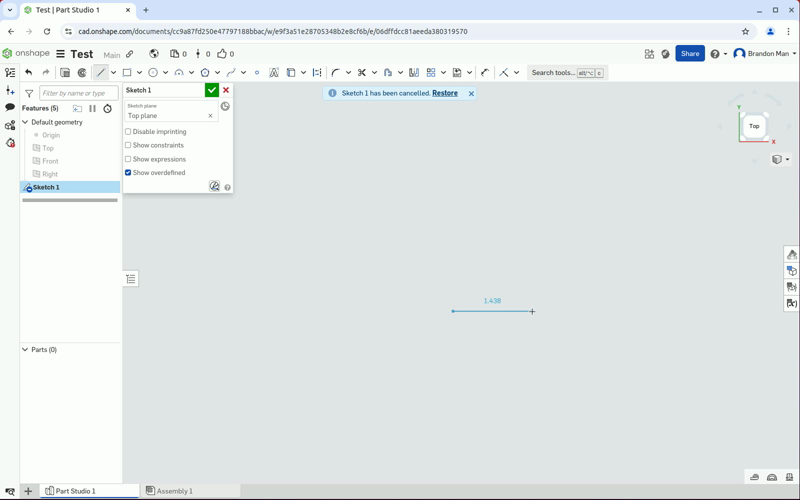
click(532, 311)
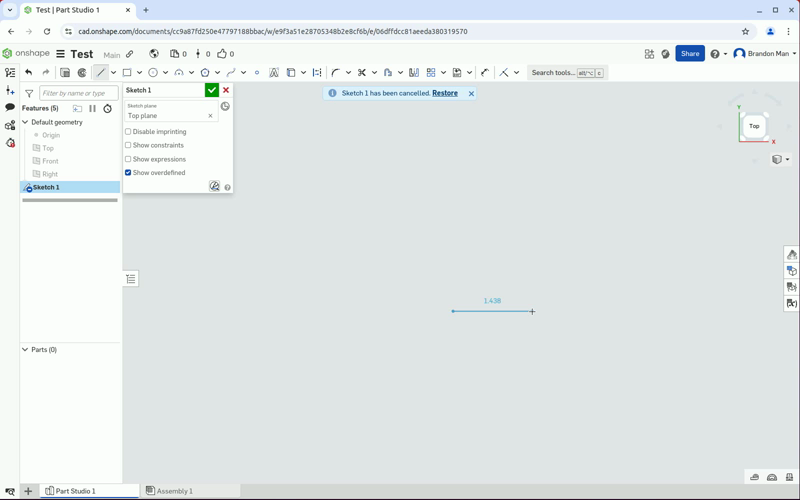
scroll(-6)
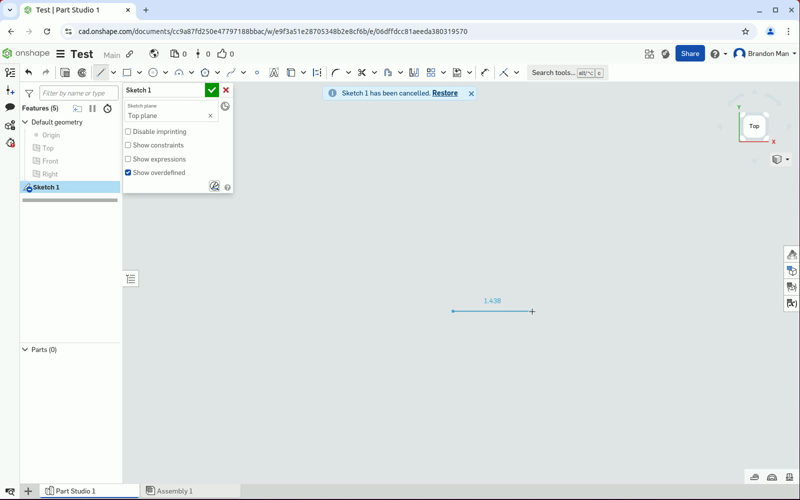
scroll(-6)
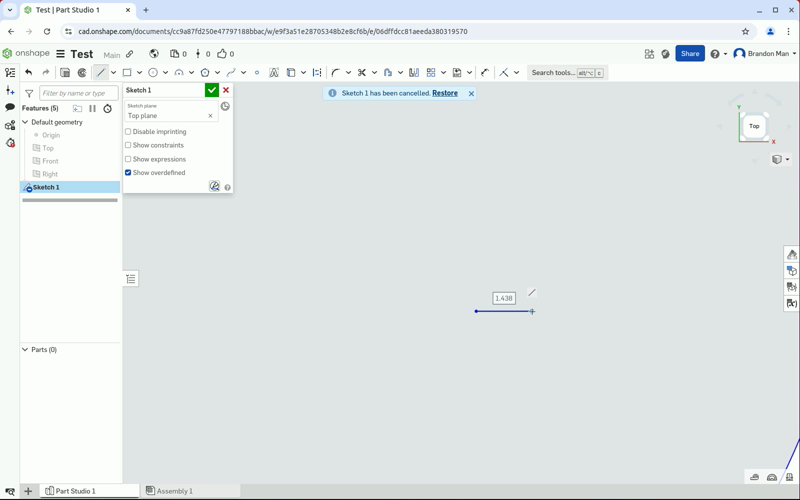
scroll(-6)
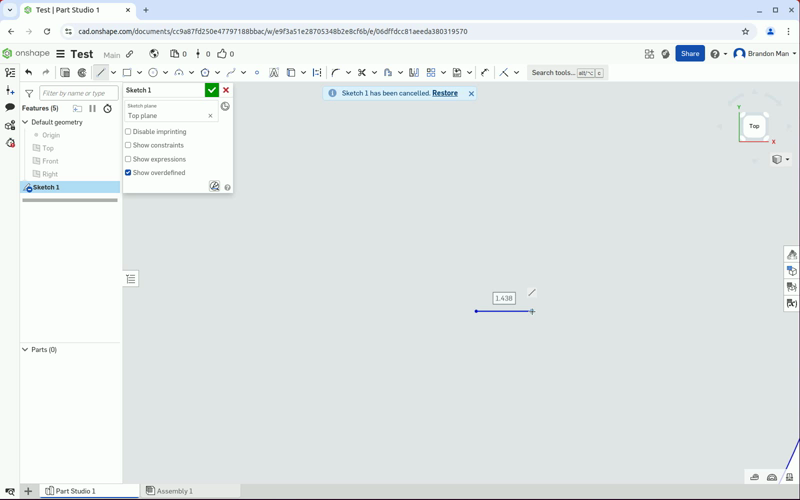
scroll(-6)
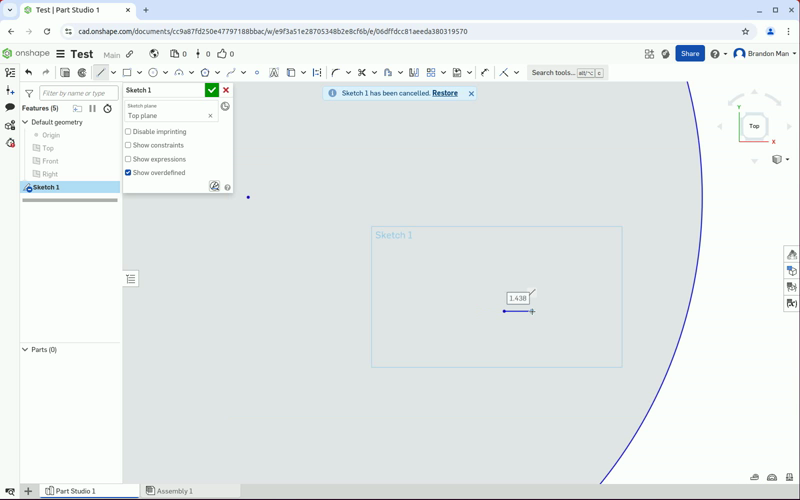
scroll(-6)
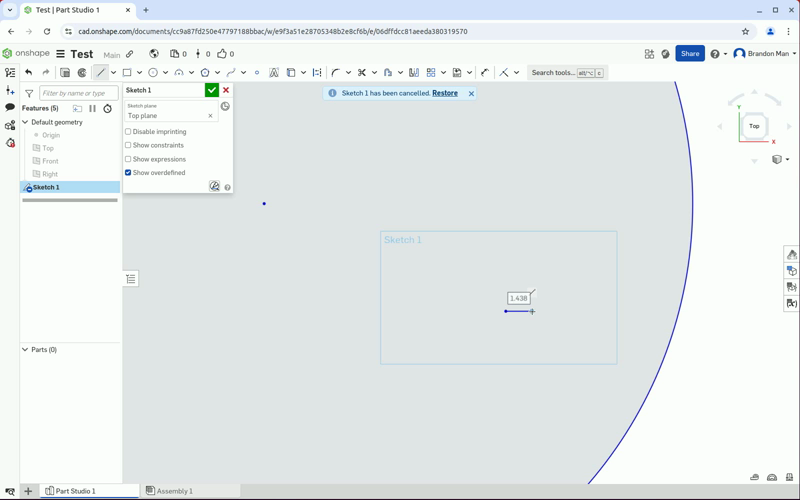
scroll(-6)
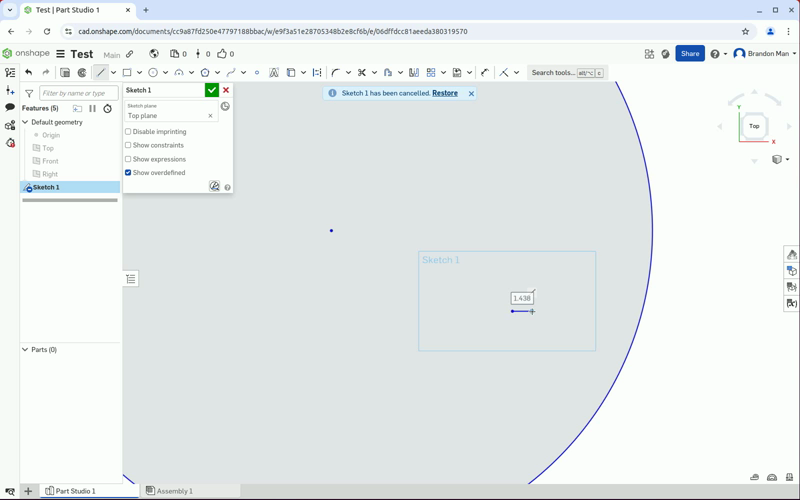
scroll(-6)
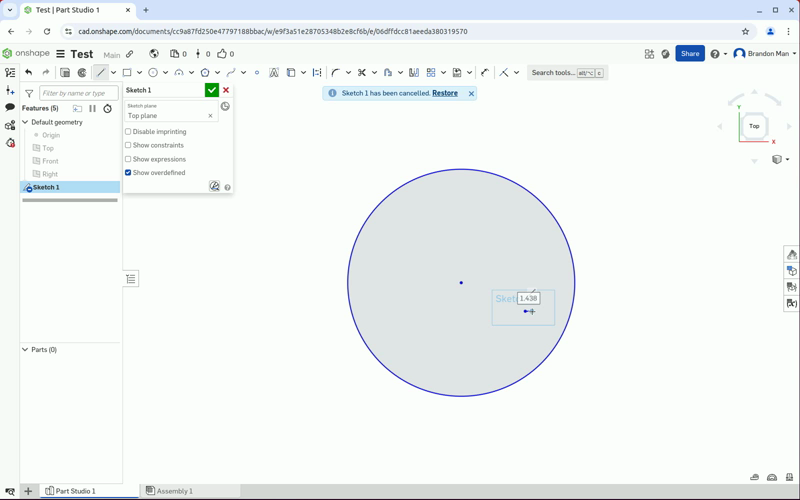
key_up(shift)
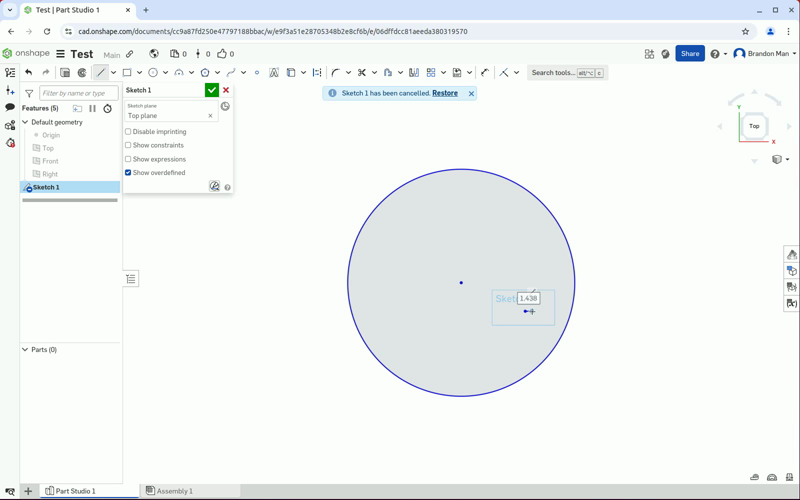
key_down(shift)
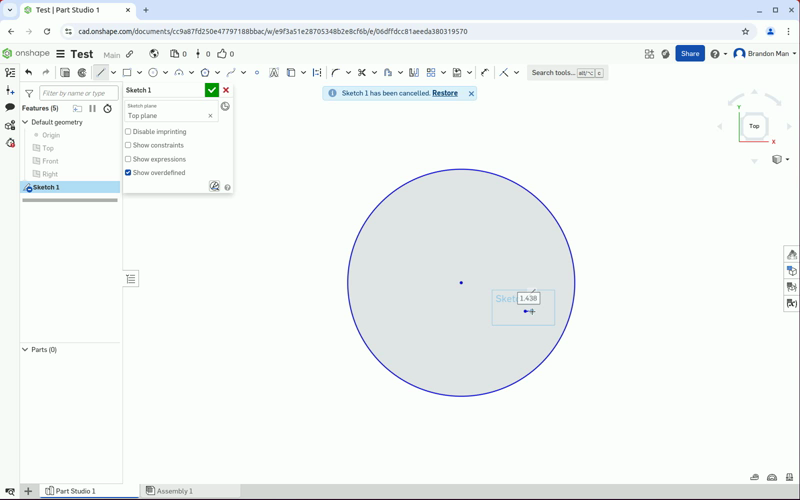
mouse_move(562, 311)
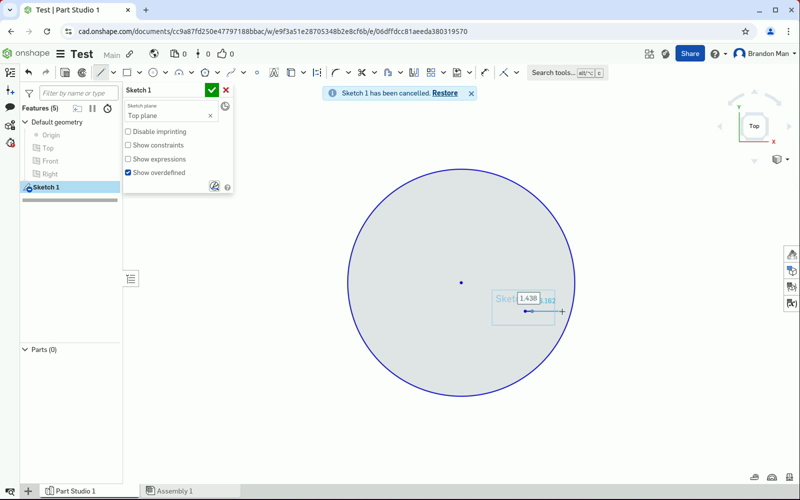
mouse_move(532, 282)
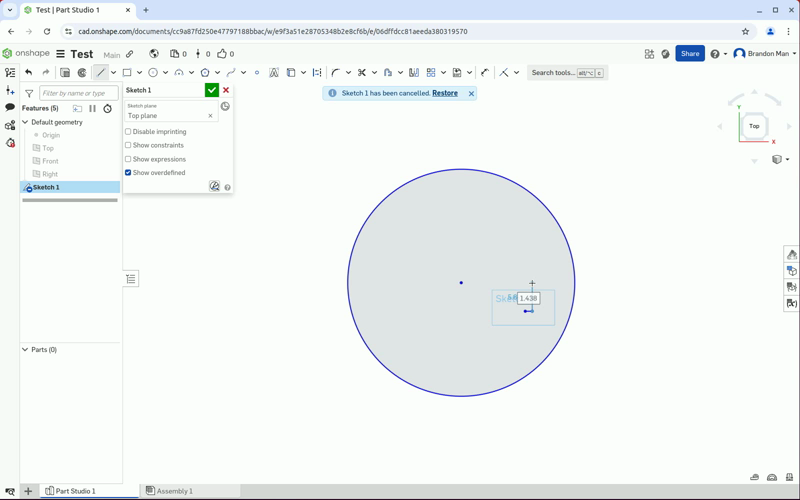
click(532, 282)
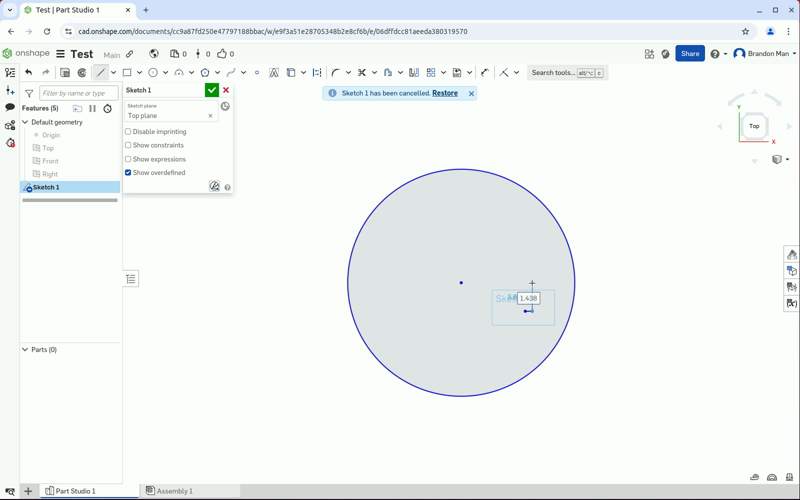
key_up(shift)
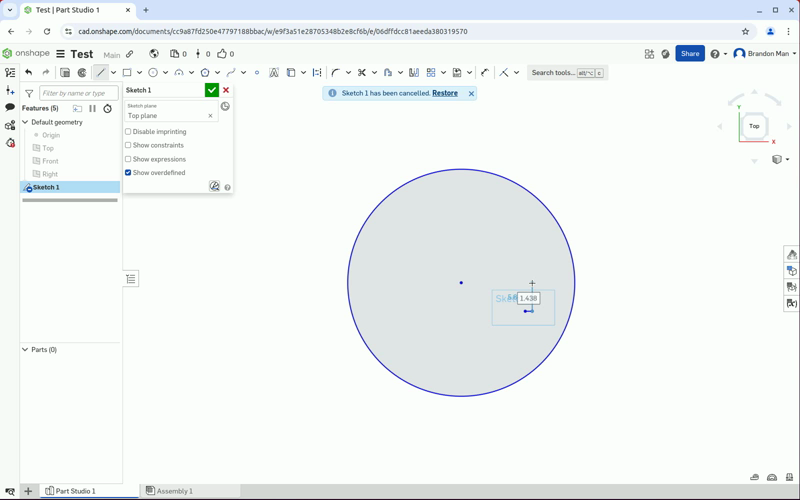
key(esc)
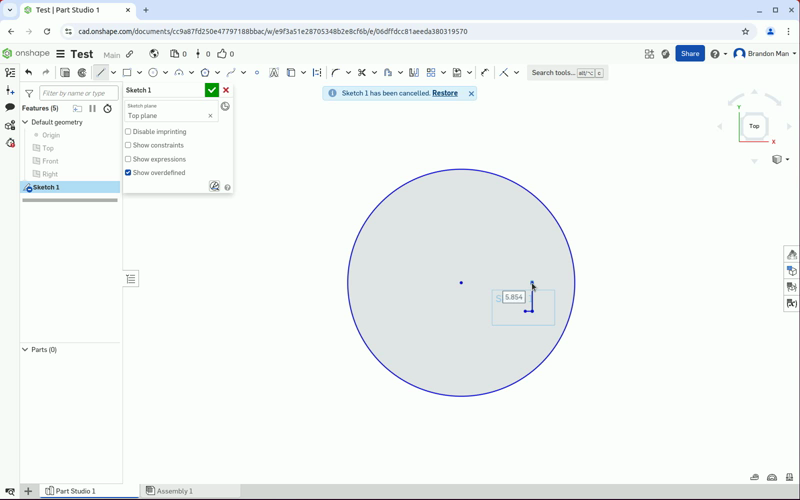
key(a)
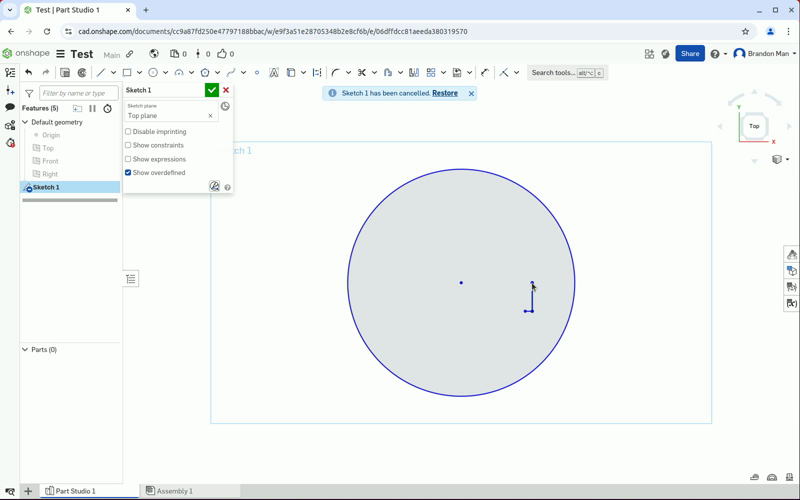
mouse_move(532, 282)
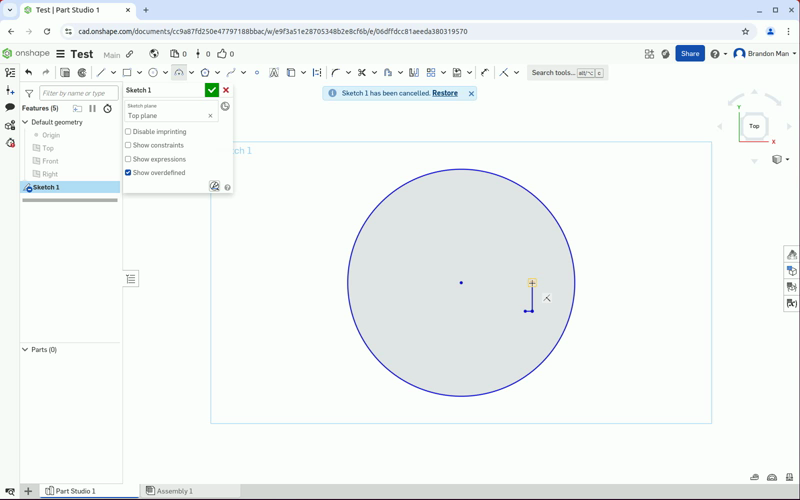
click(532, 282)
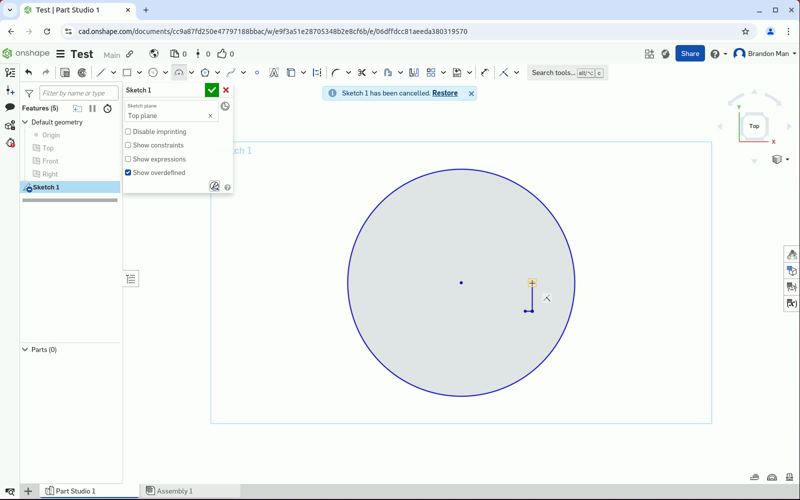
mouse_move(525, 311)
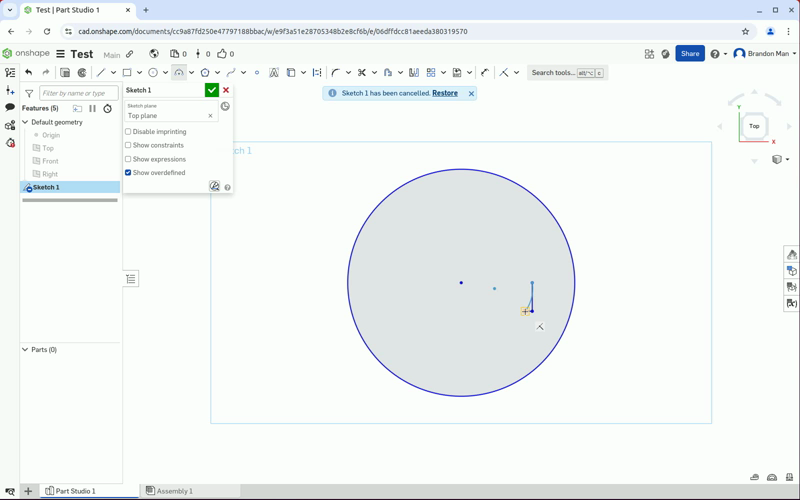
click(525, 311)
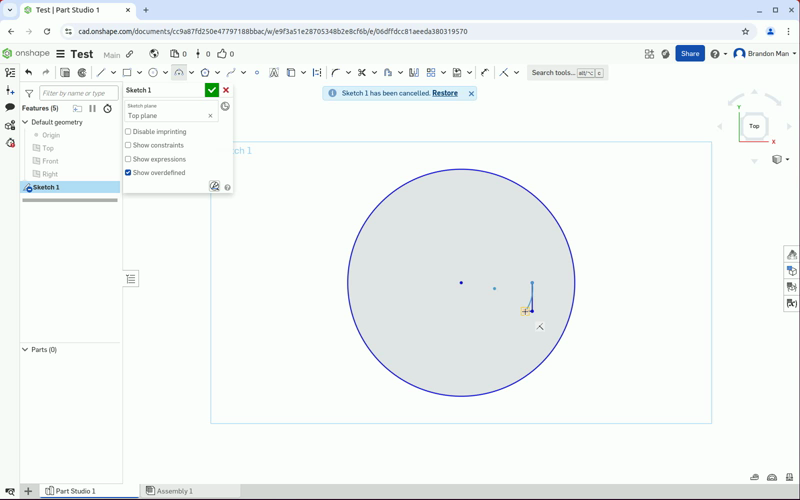
key_down(shift)
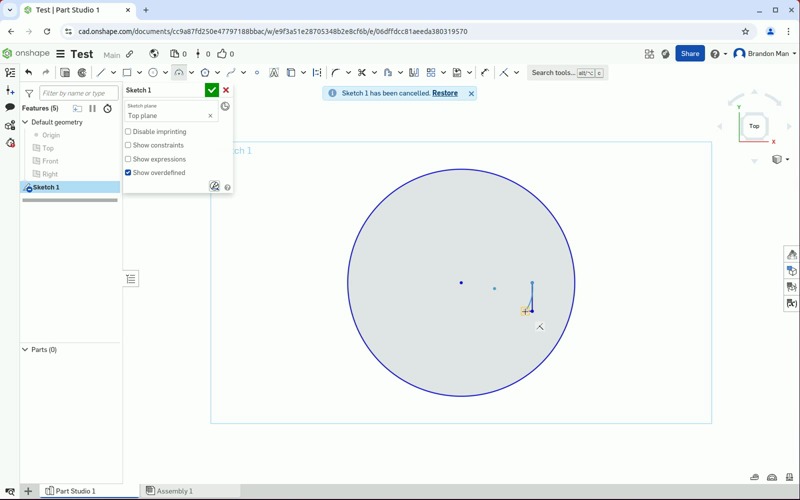
mouse_move(393, 263)
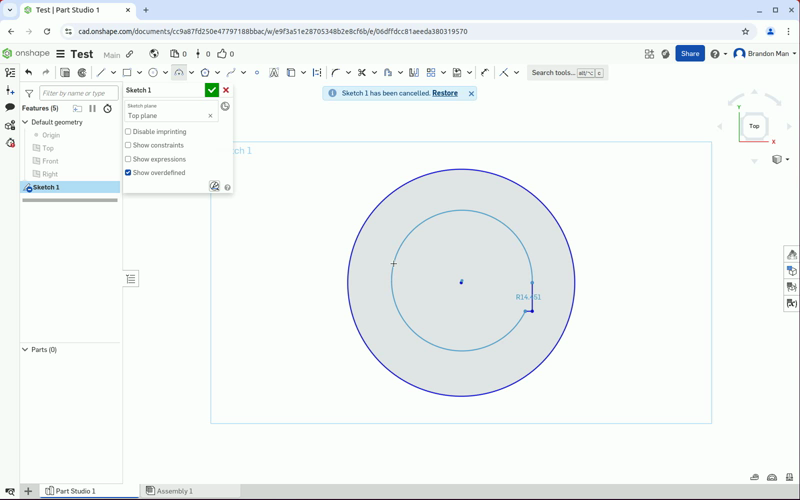
click(393, 263)
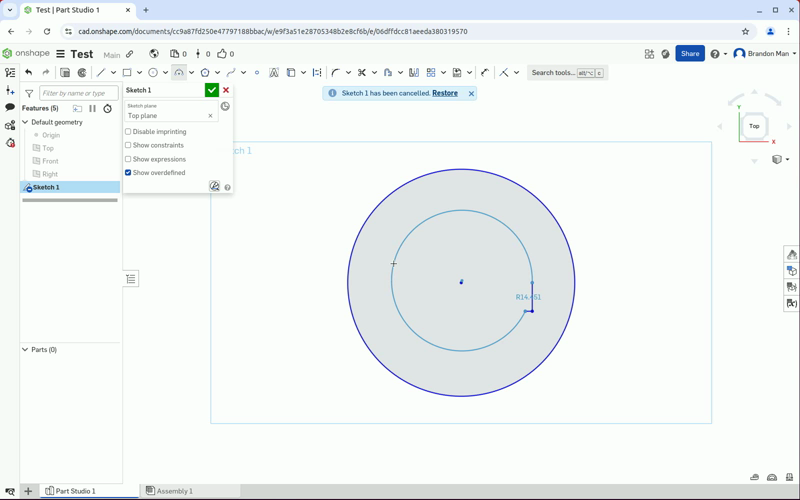
key_up(shift)
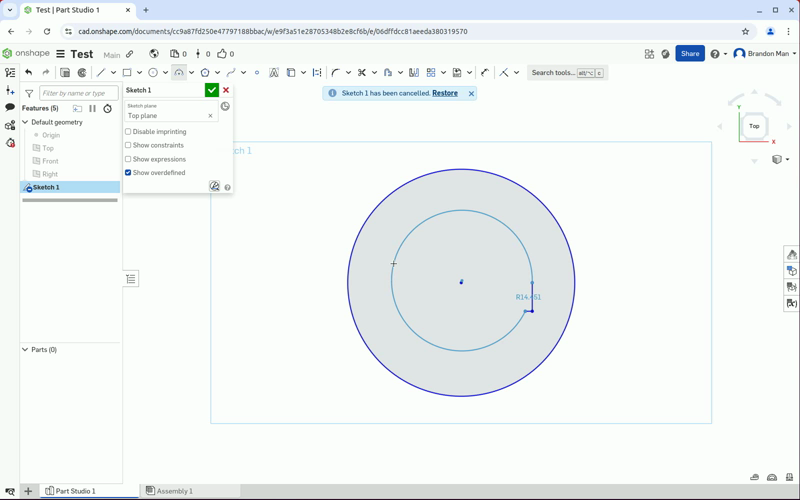
key(esc)
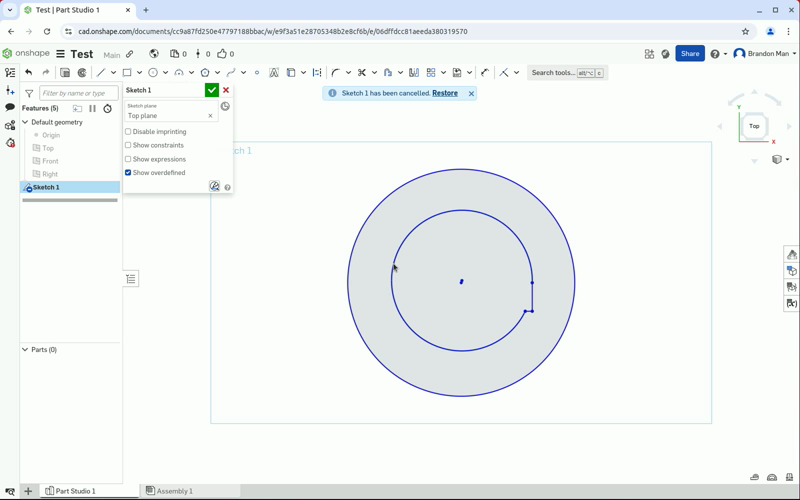
mouse_move(370, 286)
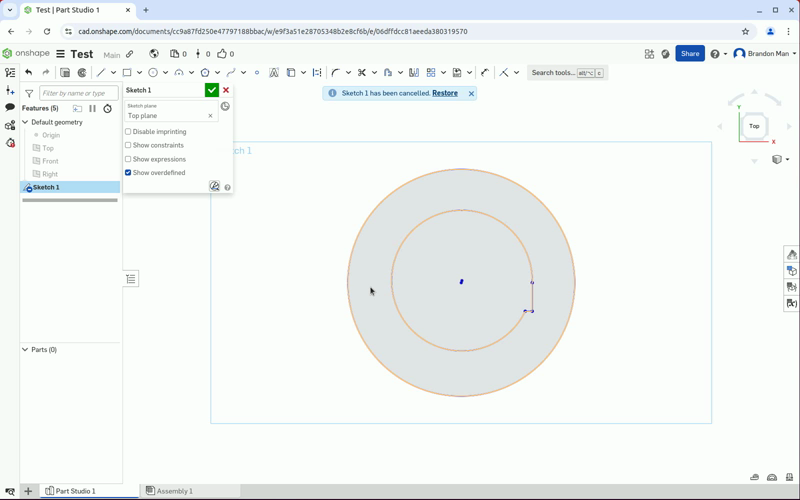
click(370, 286)
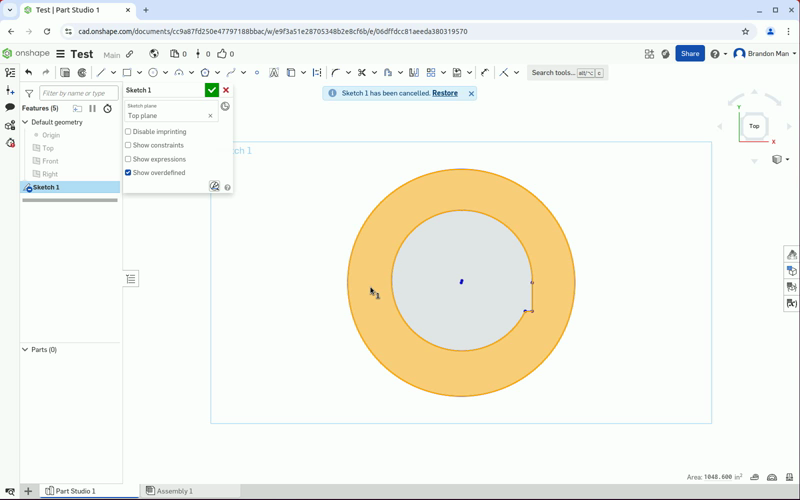
mouse_move(73, 352)
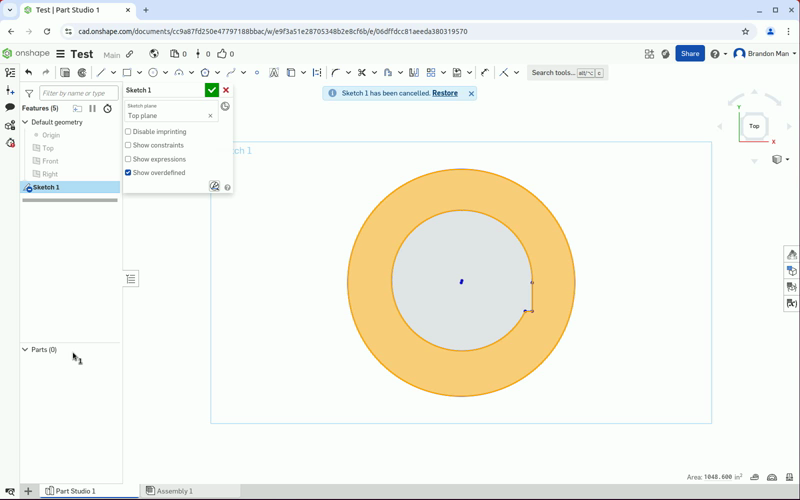
key(shift+y)
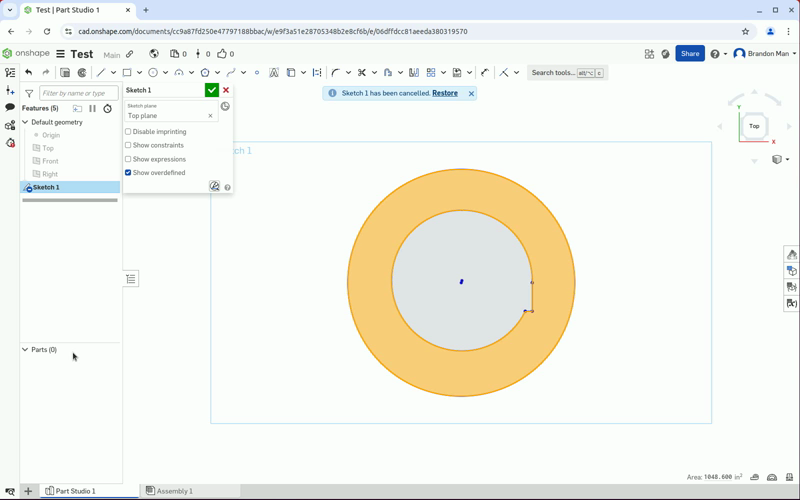
key(shift+e)
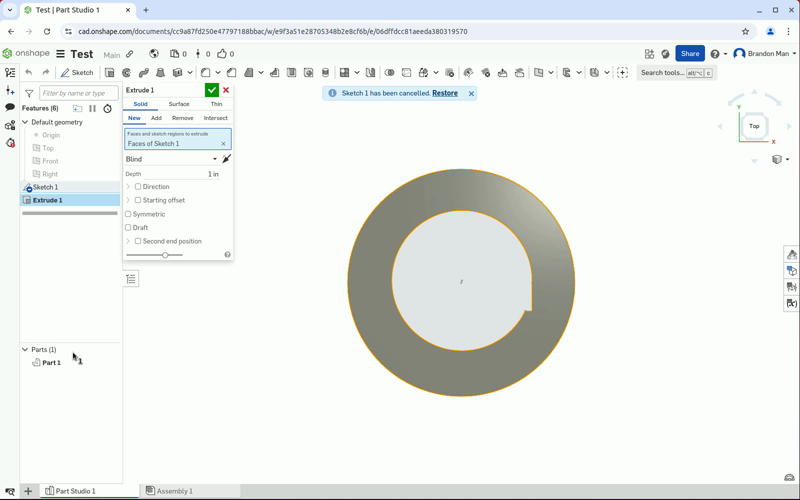
mouse_move(143, 106)
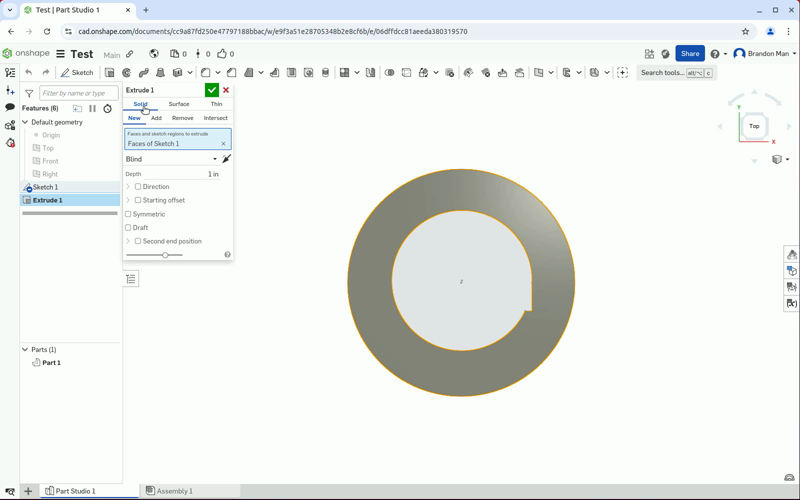
click(143, 106)
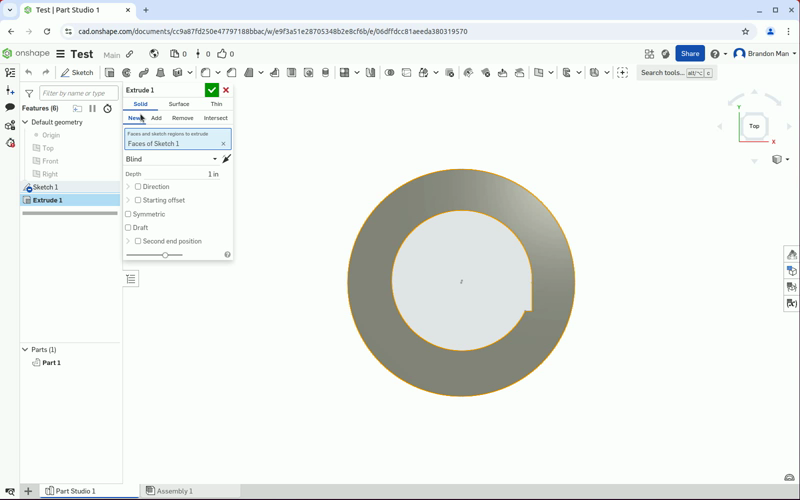
mouse_move(137, 120)
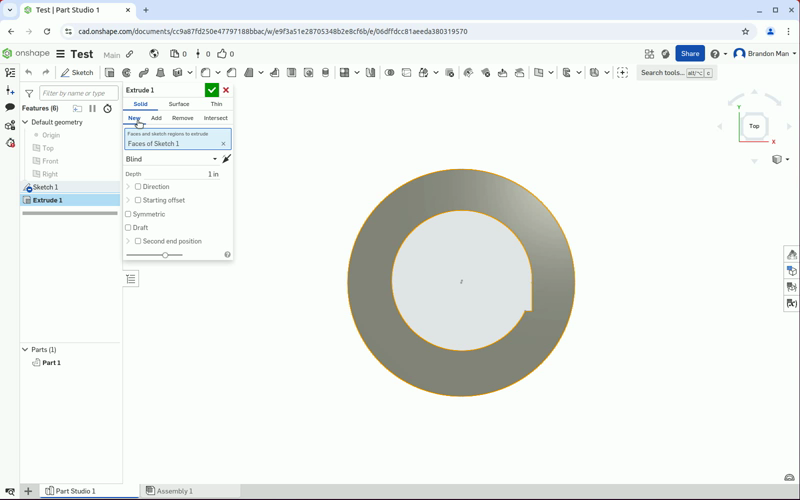
click(137, 120)
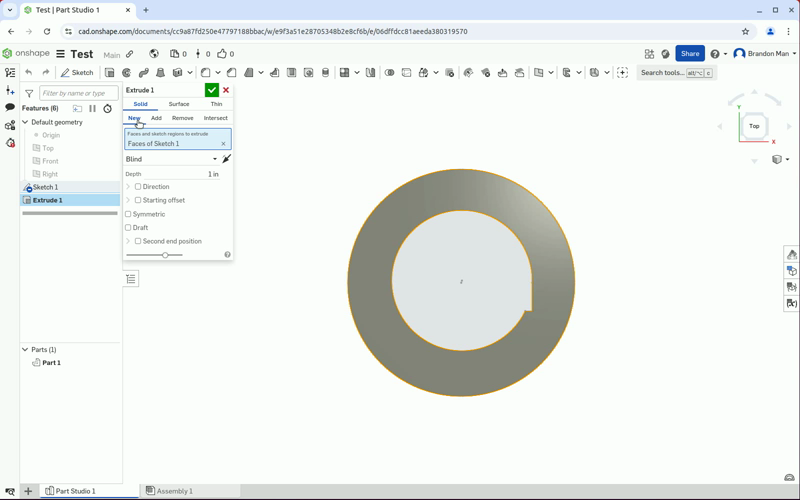
key(tab, 4)
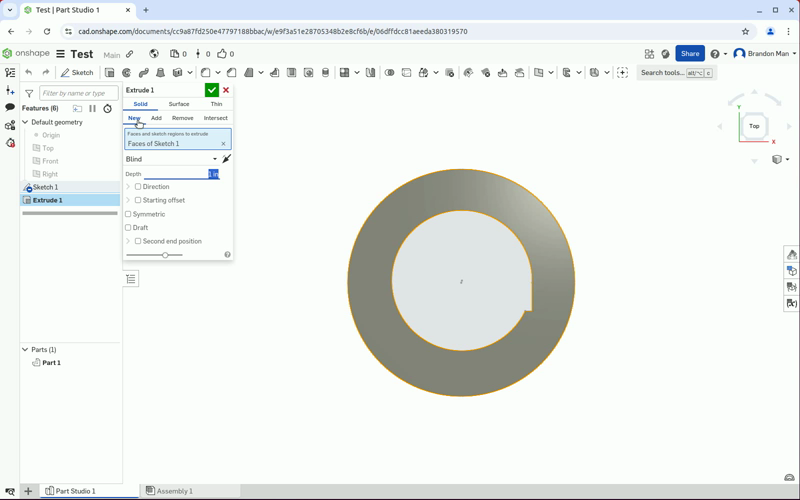
text(0.722)
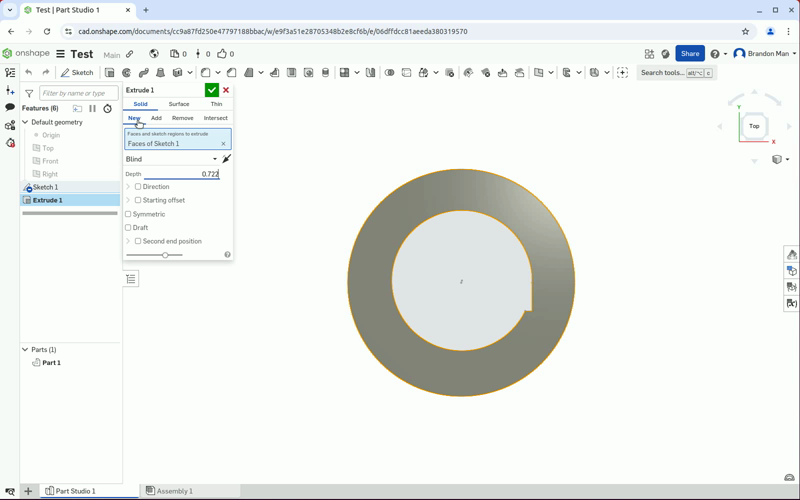
key(enter)
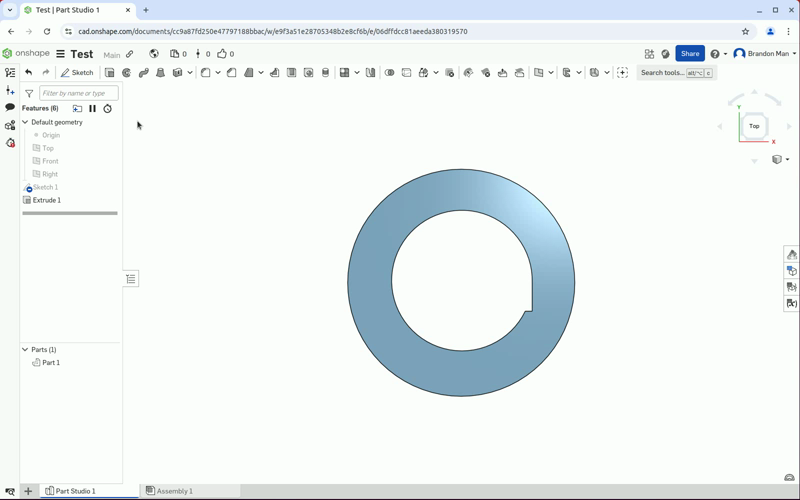
key(shift+h)
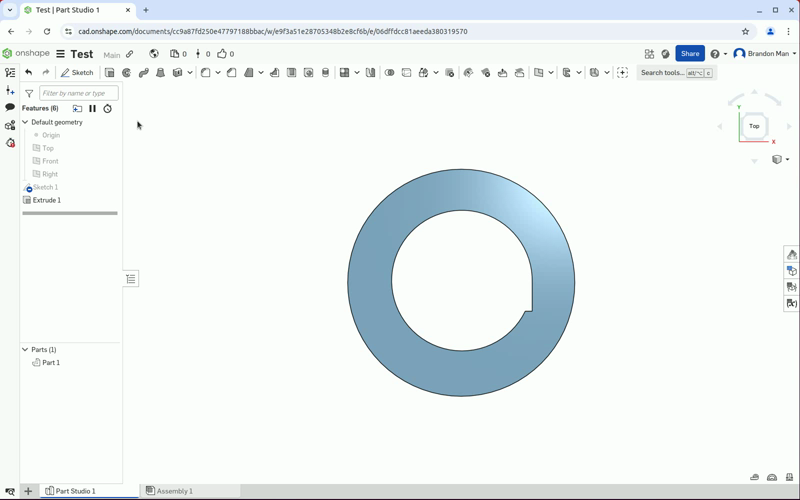
key(shift+h)
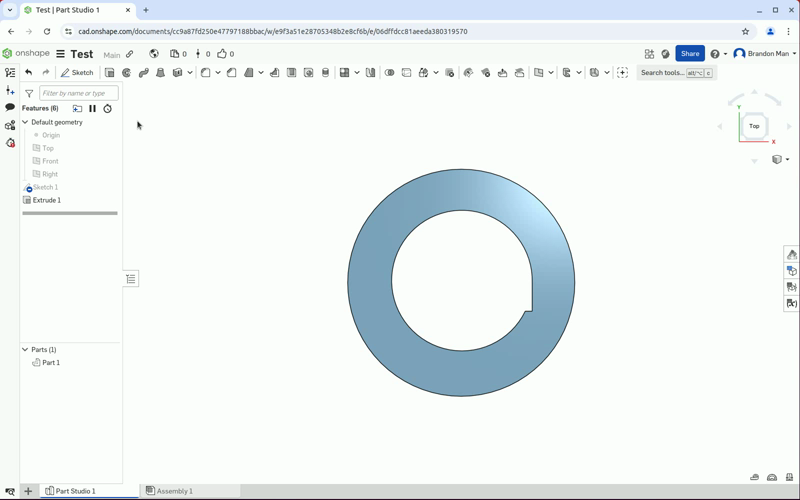
mouse_move(73, 189)
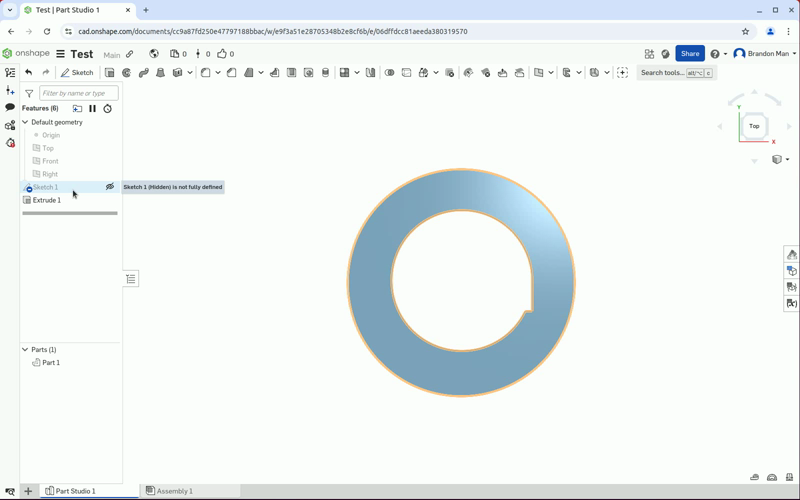
click(73, 189)
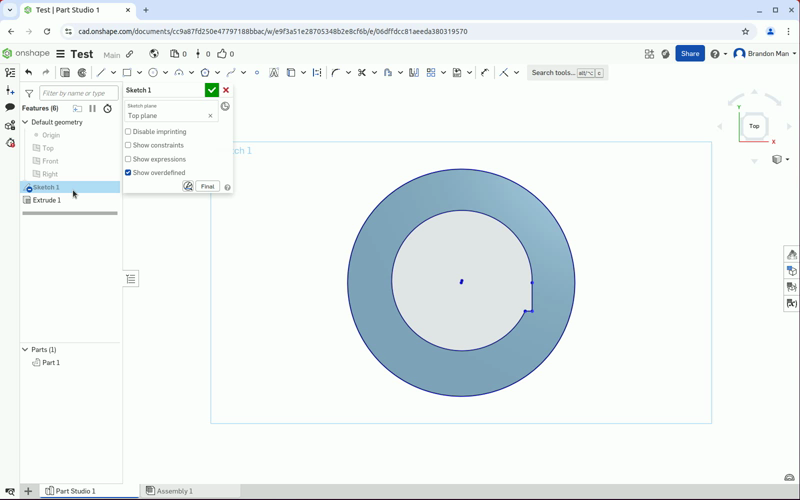
mouse_move(229, 92)
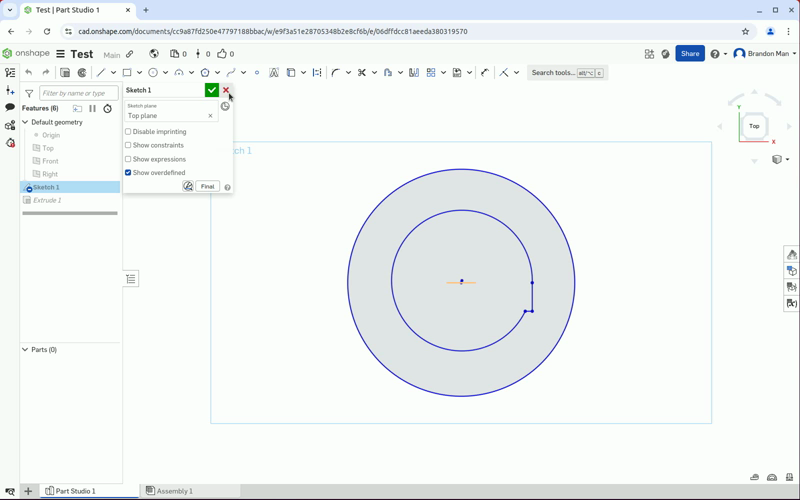
click(229, 92)
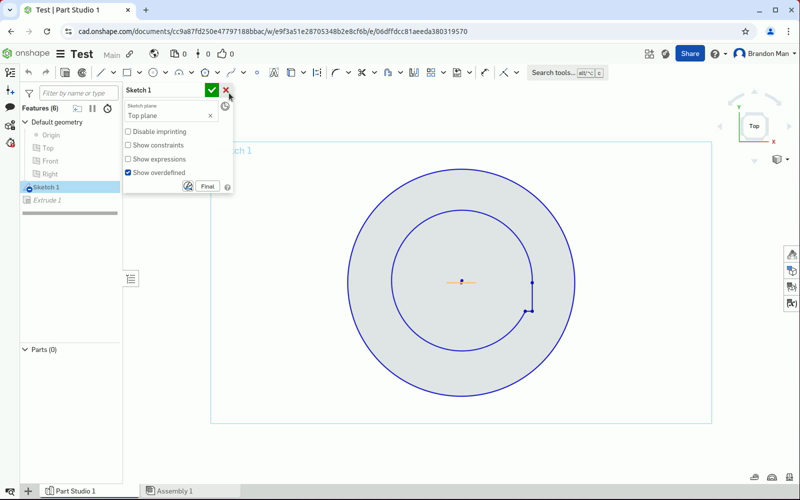
key(shift+s)
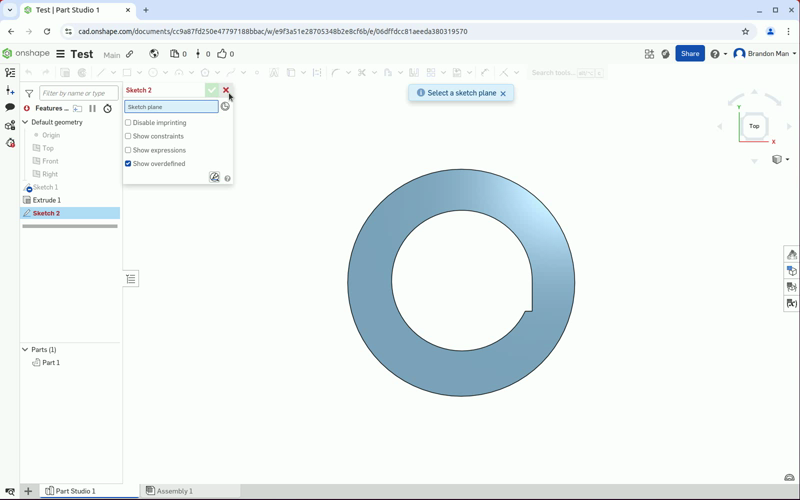
mouse_move(73, 150)
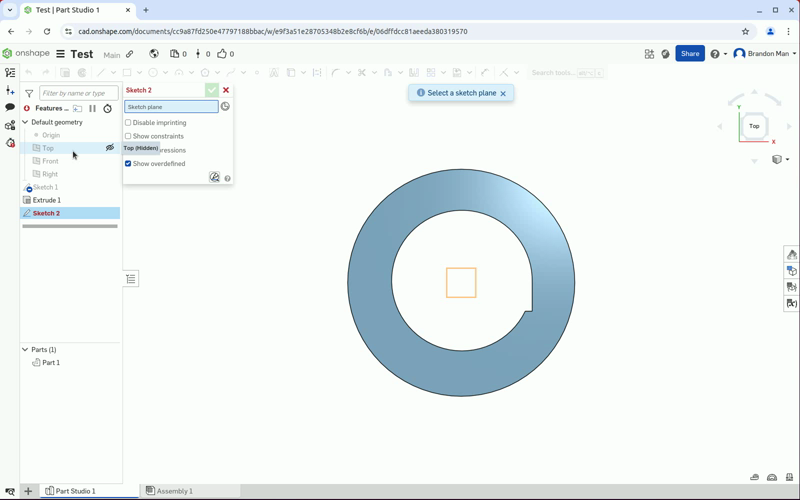
click(73, 150)
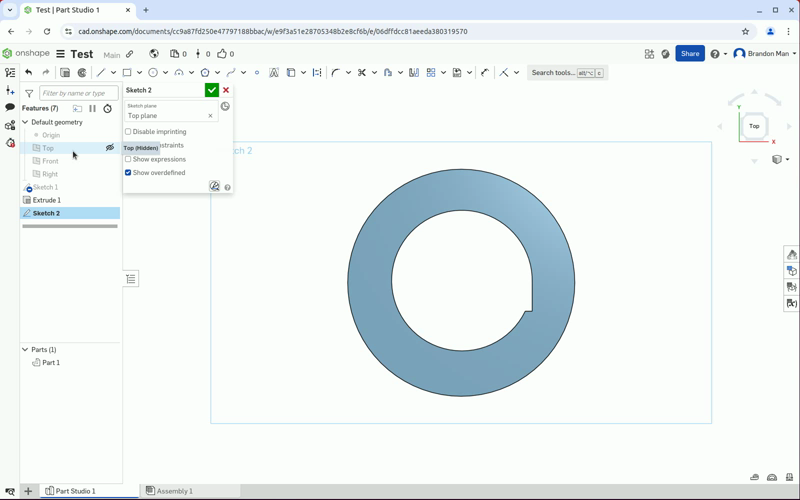
mouse_move(73, 352)
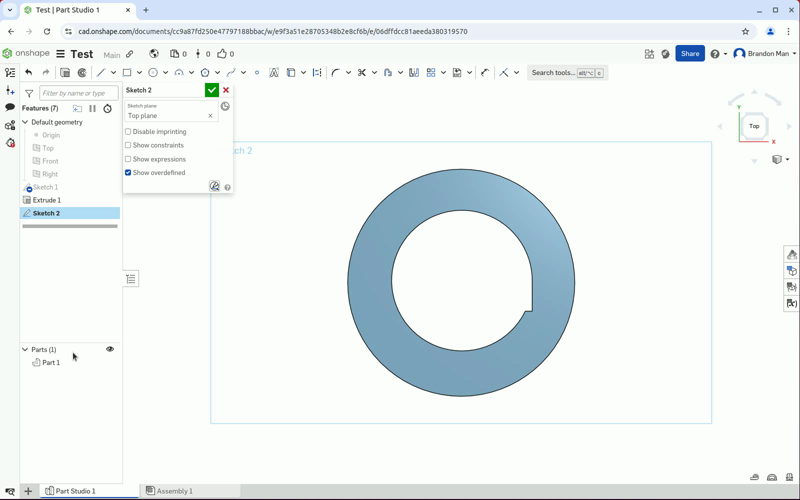
key(y)
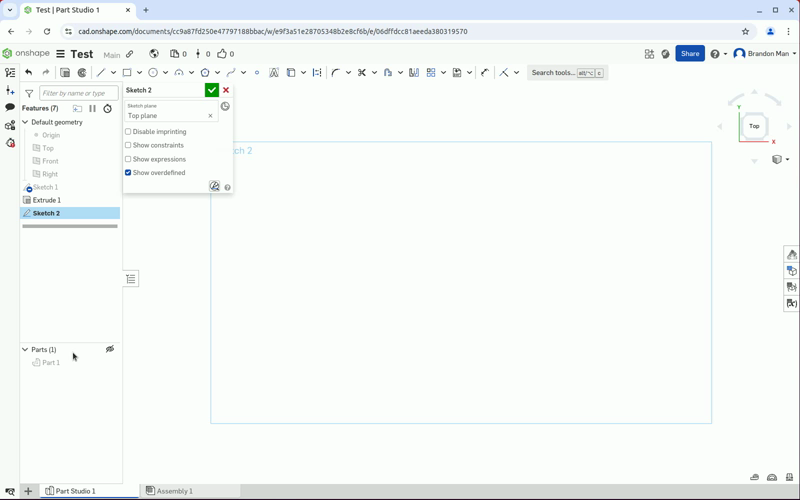
key(l)
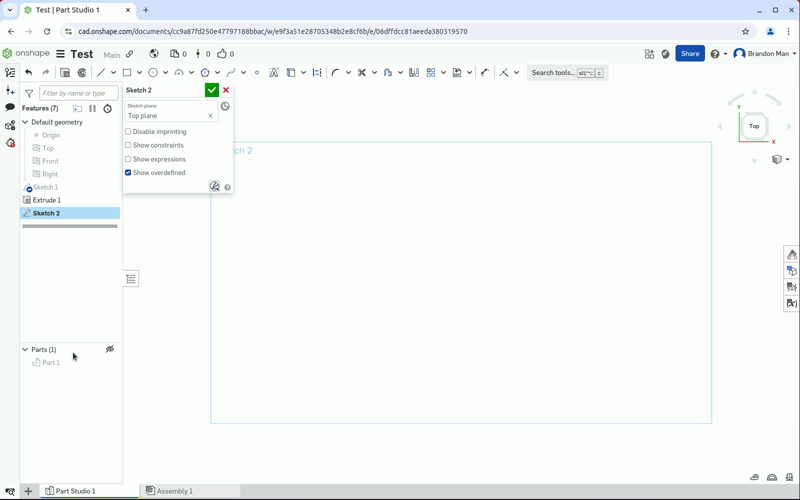
key_down(shift)
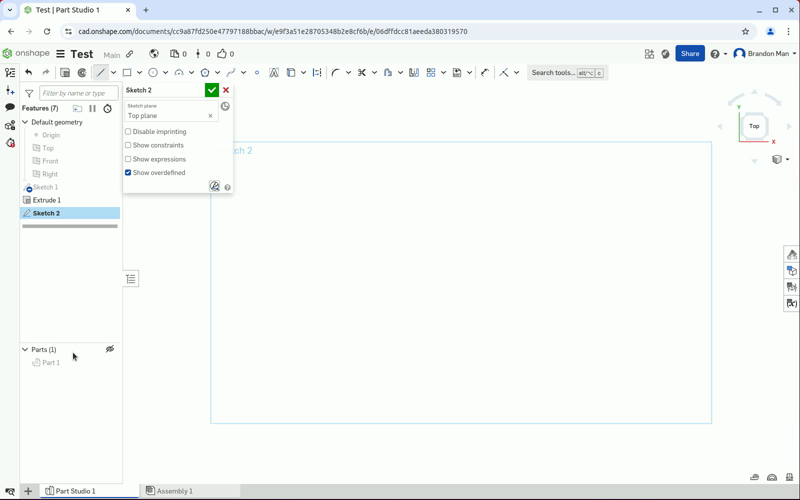
mouse_move(526, 311)
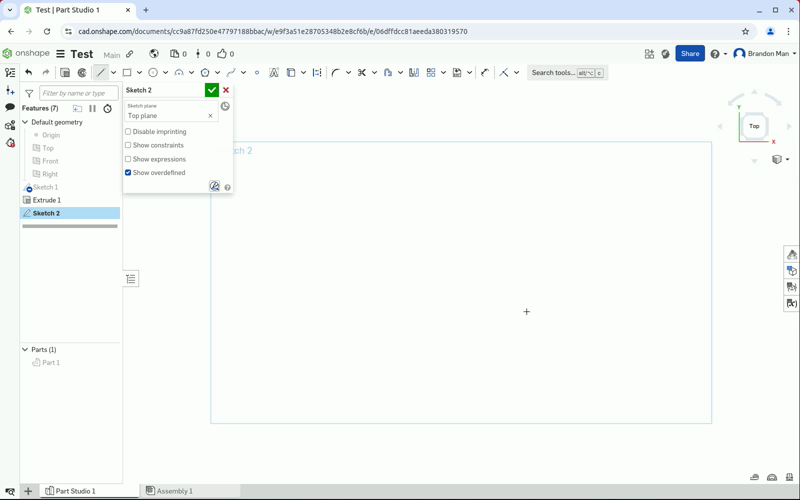
click(526, 311)
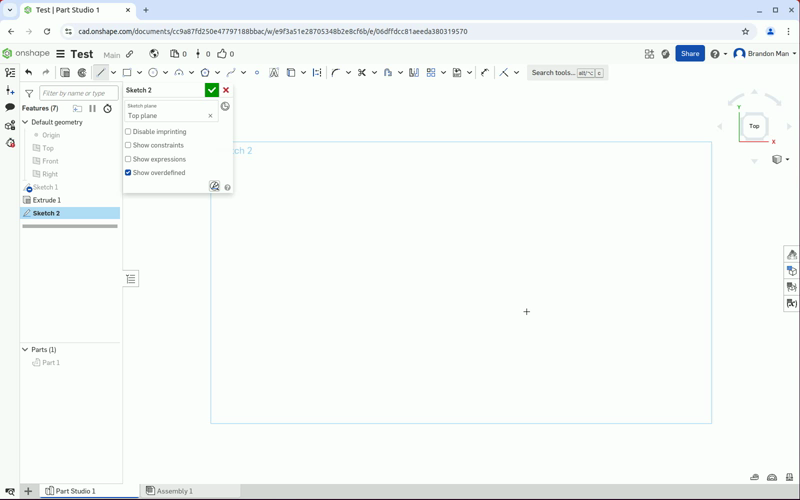
key_up(shift)
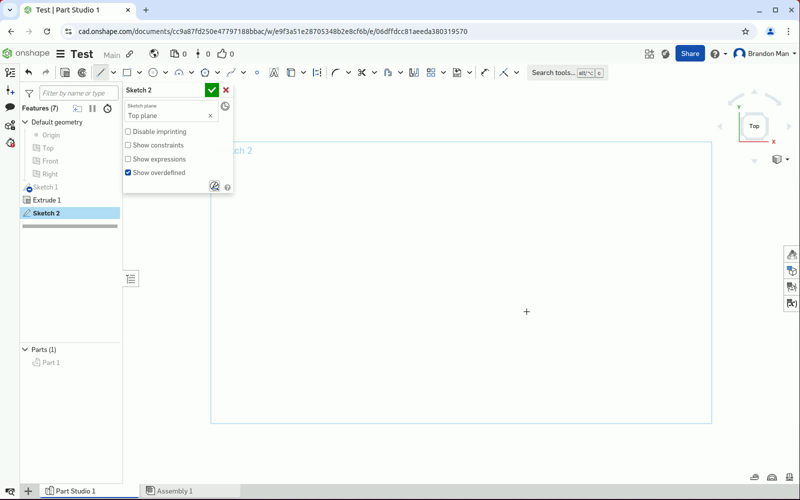
key_down(shift)
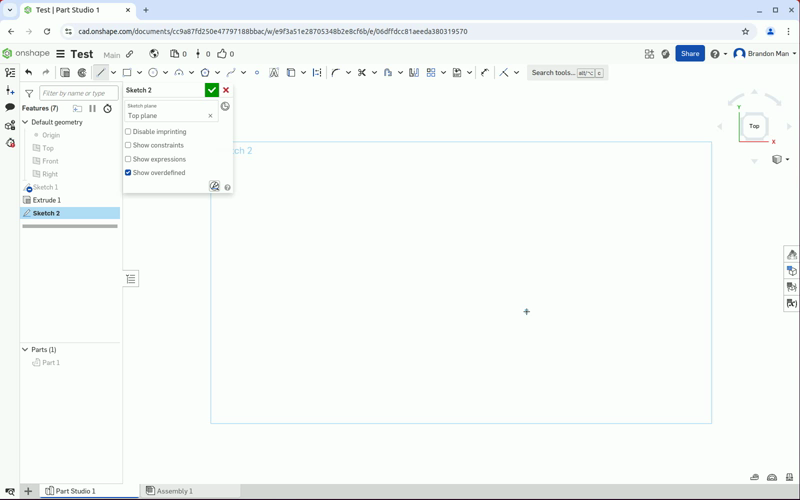
mouse_move(556, 311)
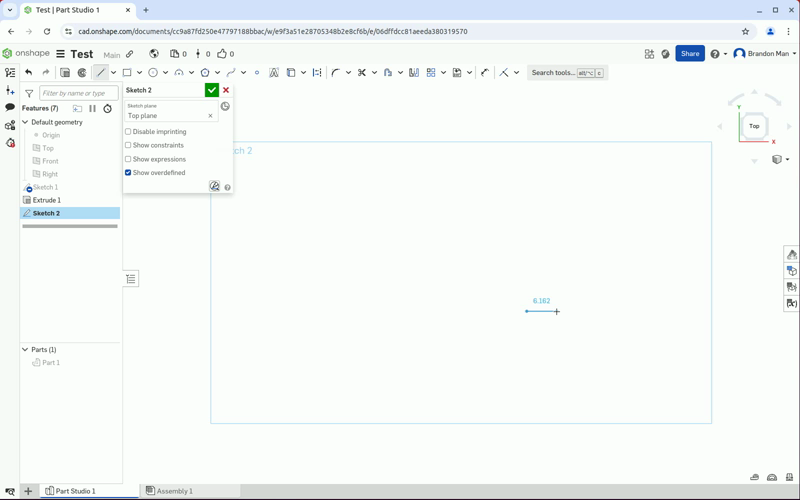
mouse_move(532, 311)
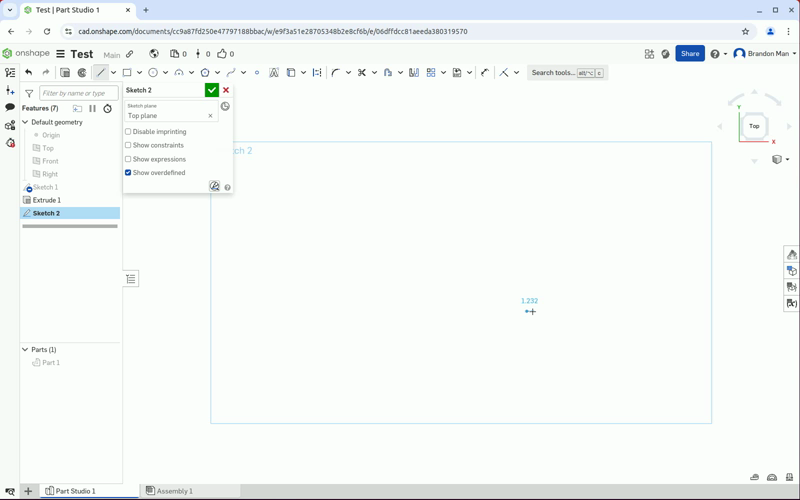
scroll(6)
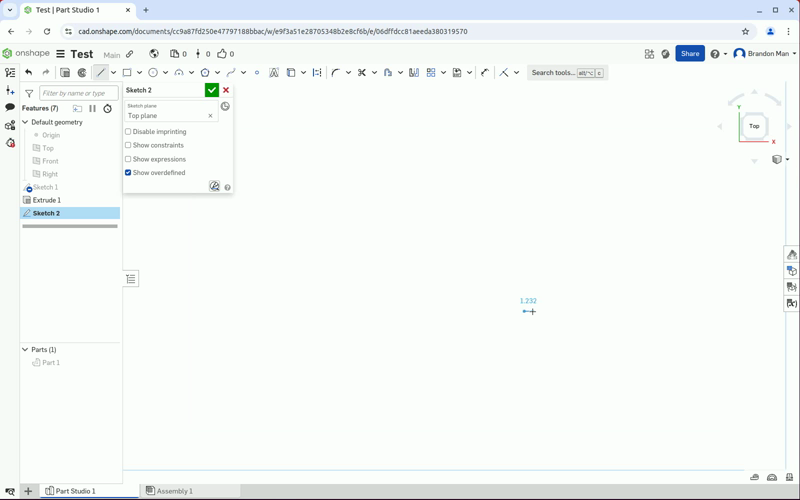
scroll(6)
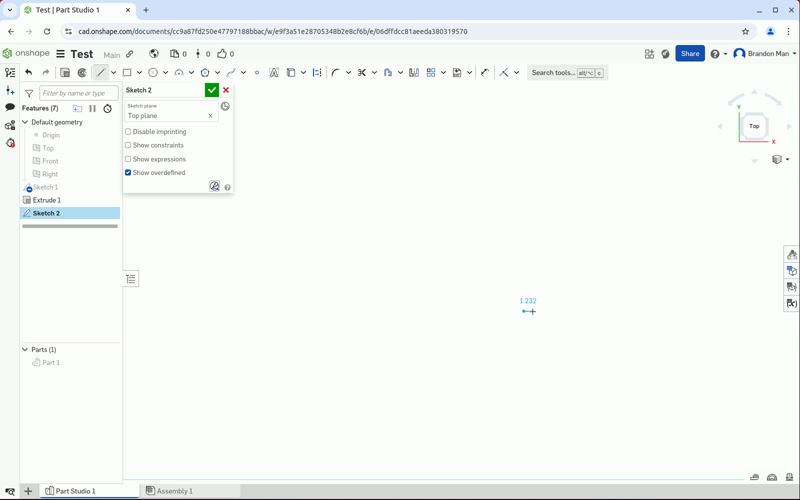
scroll(6)
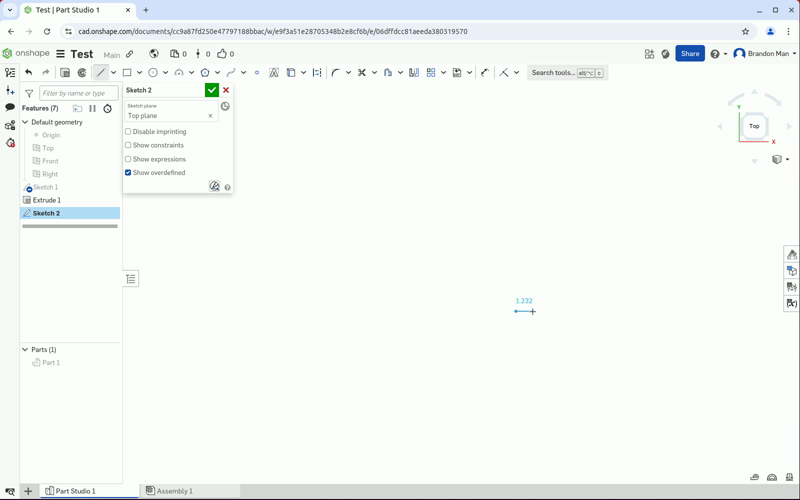
scroll(6)
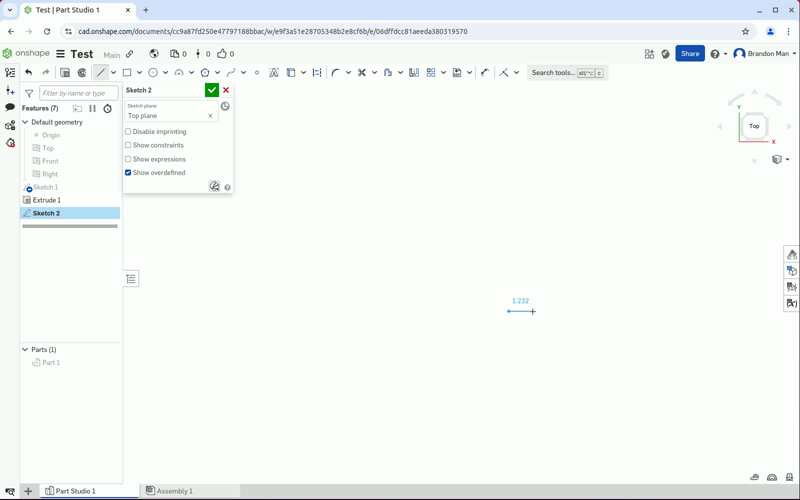
scroll(6)
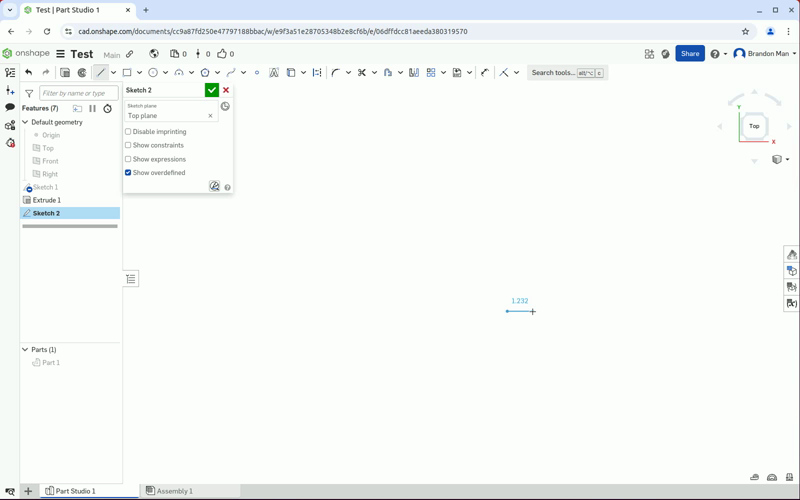
scroll(6)
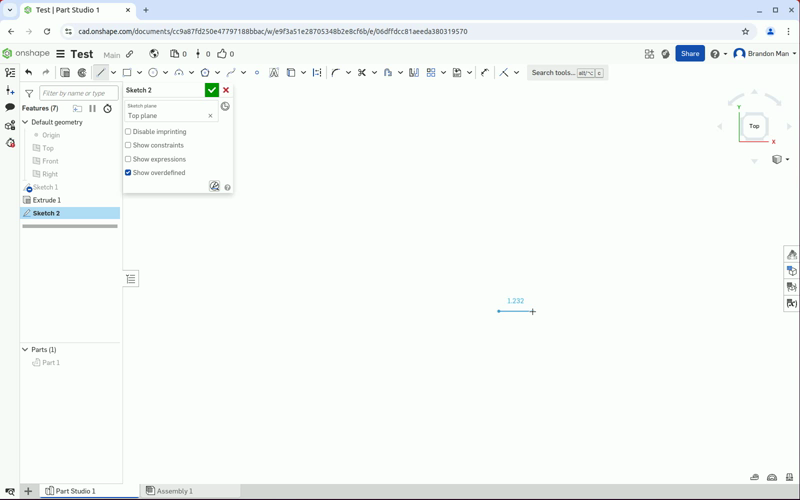
scroll(6)
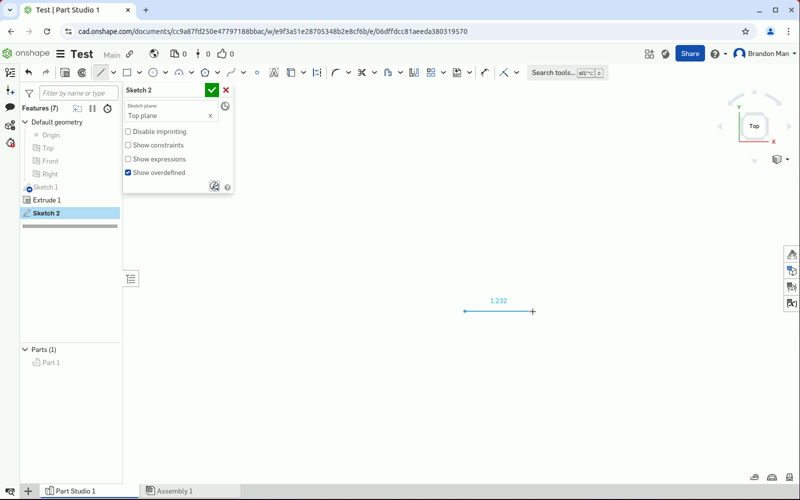
click(532, 311)
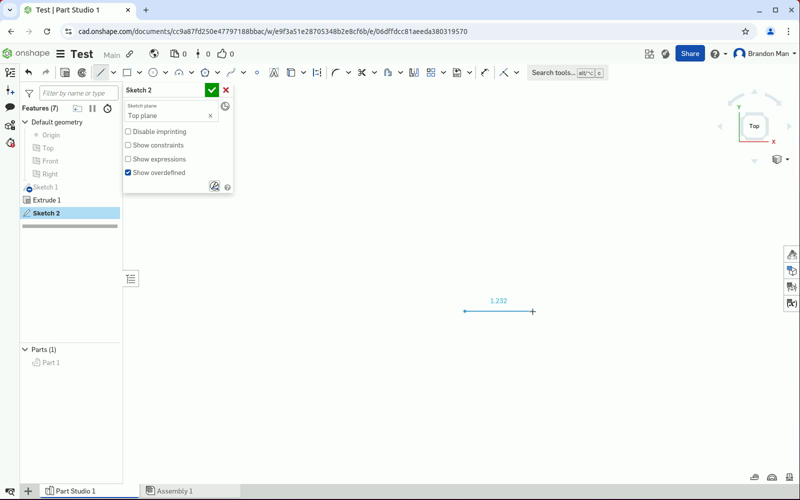
scroll(-6)
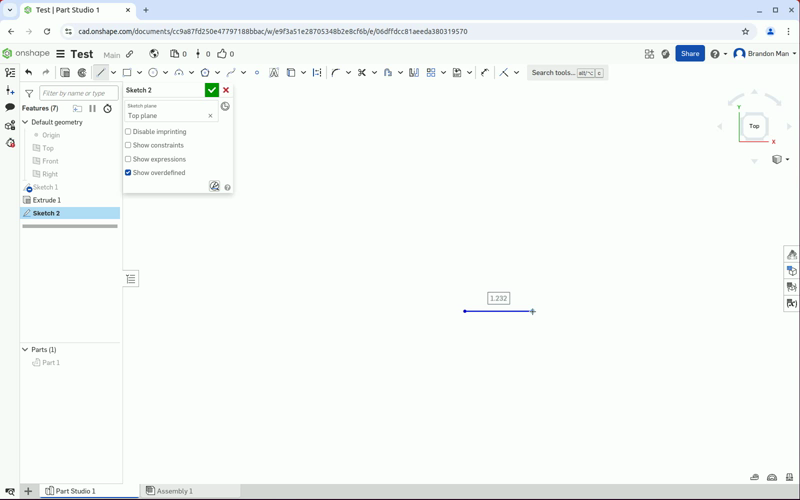
scroll(-6)
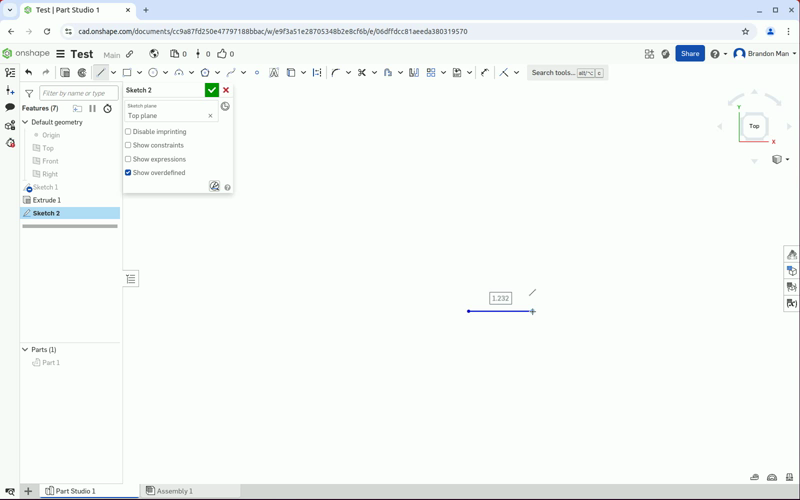
scroll(-6)
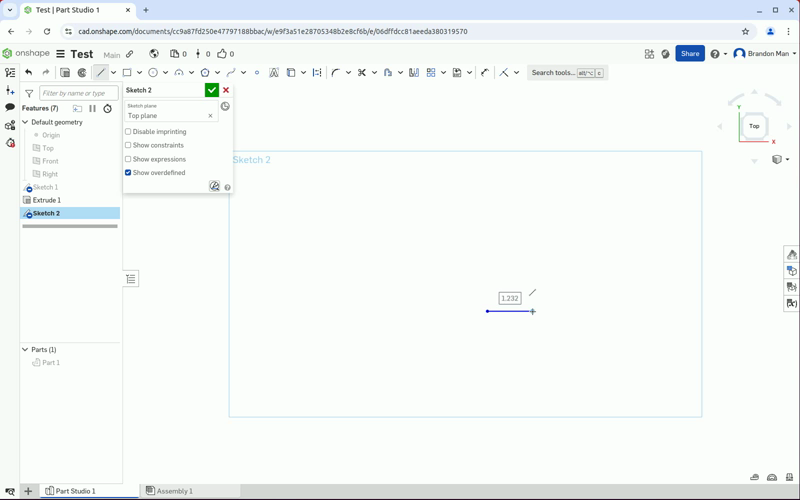
scroll(-6)
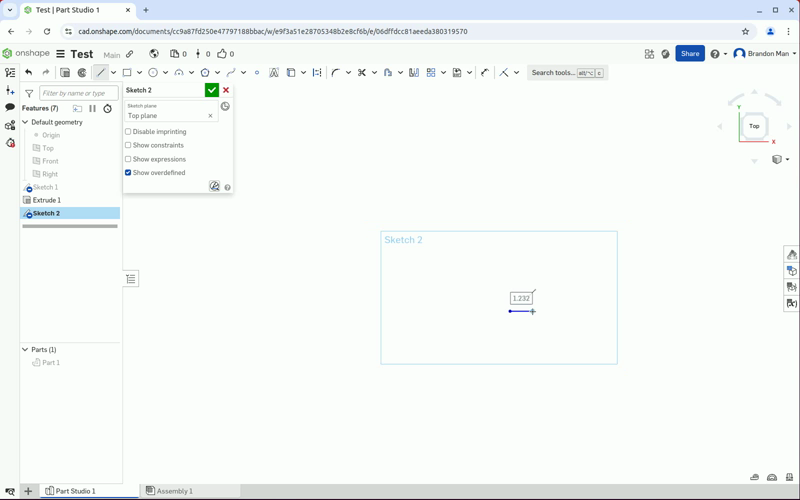
scroll(-6)
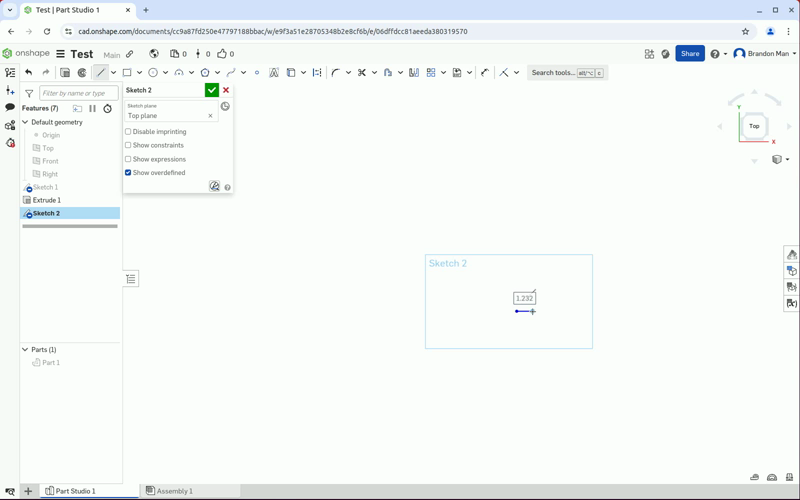
scroll(-6)
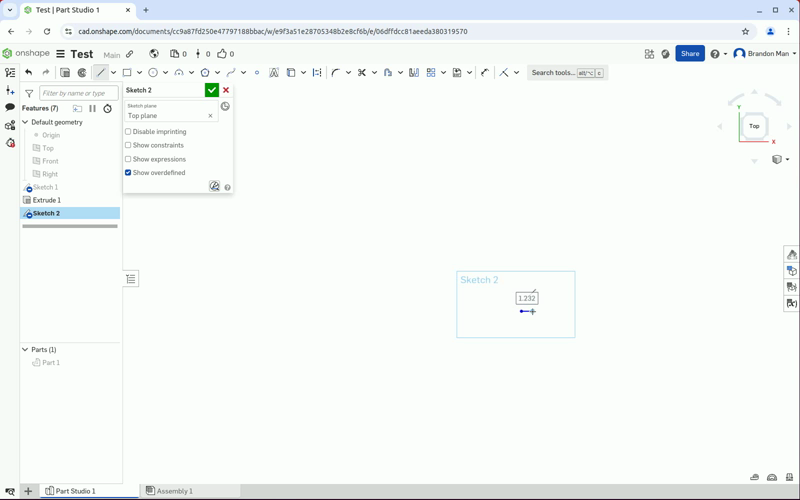
scroll(-6)
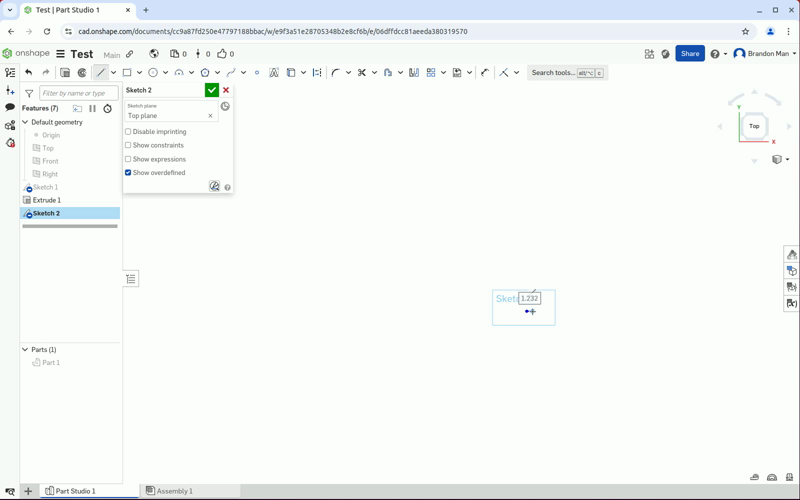
key_up(shift)
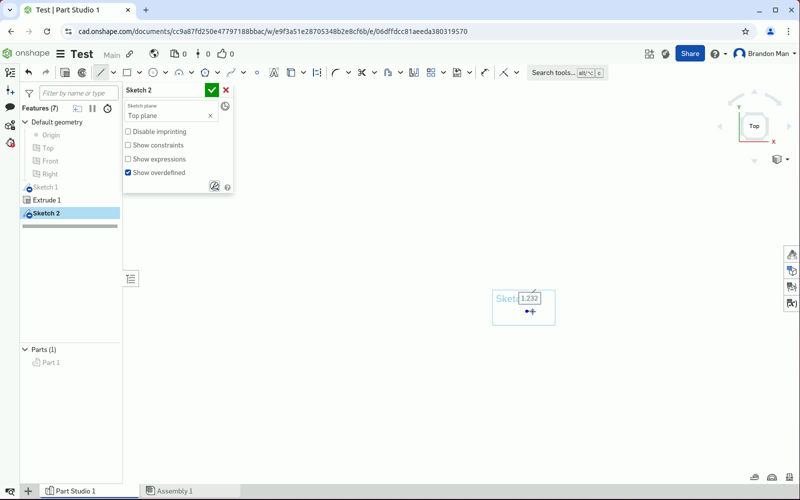
key_down(shift)
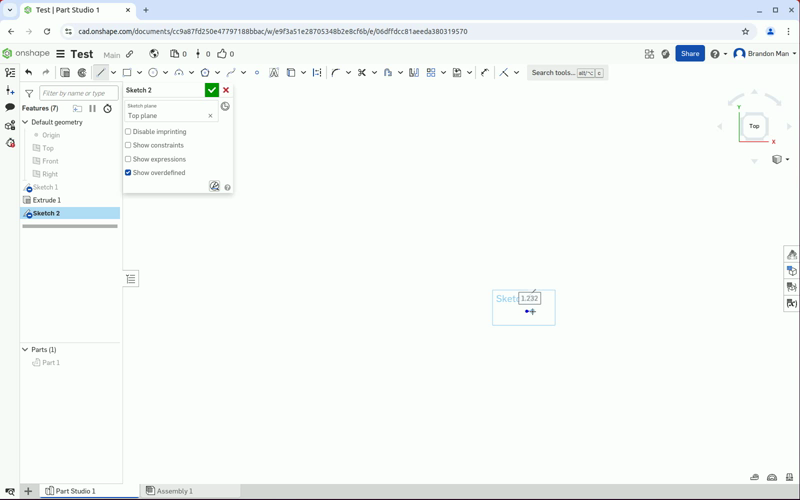
mouse_move(562, 311)
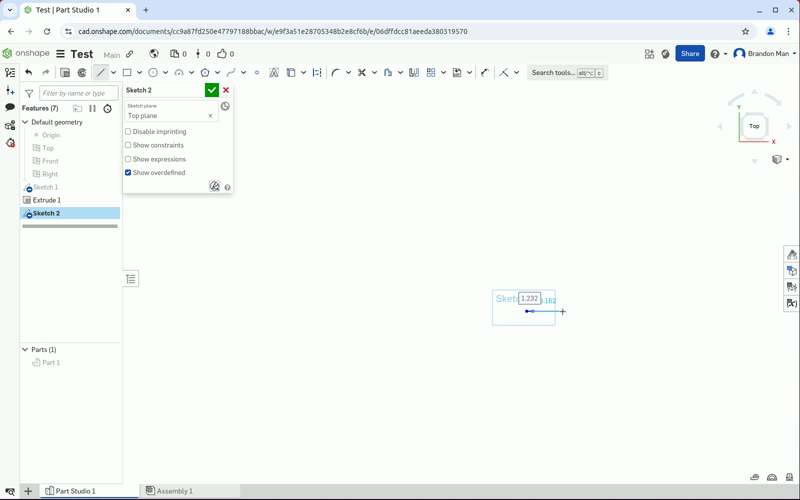
mouse_move(532, 282)
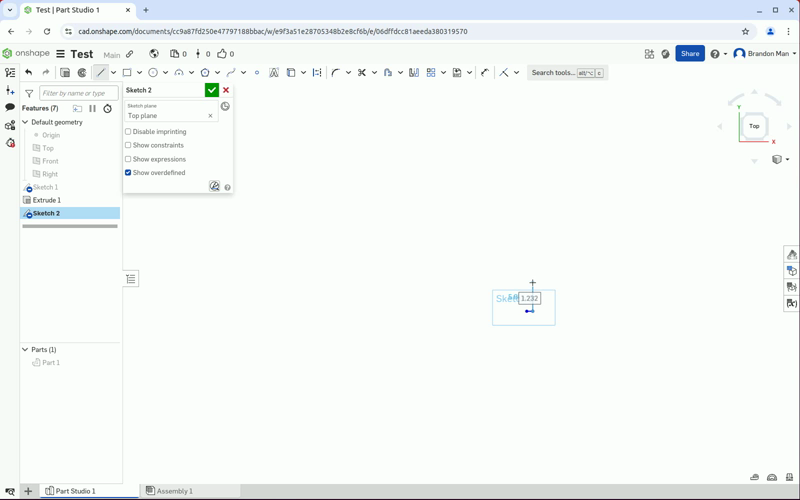
click(532, 282)
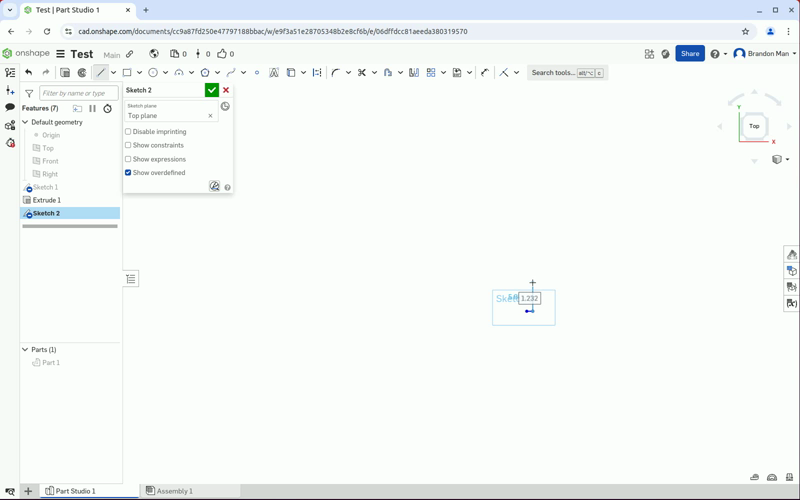
key_up(shift)
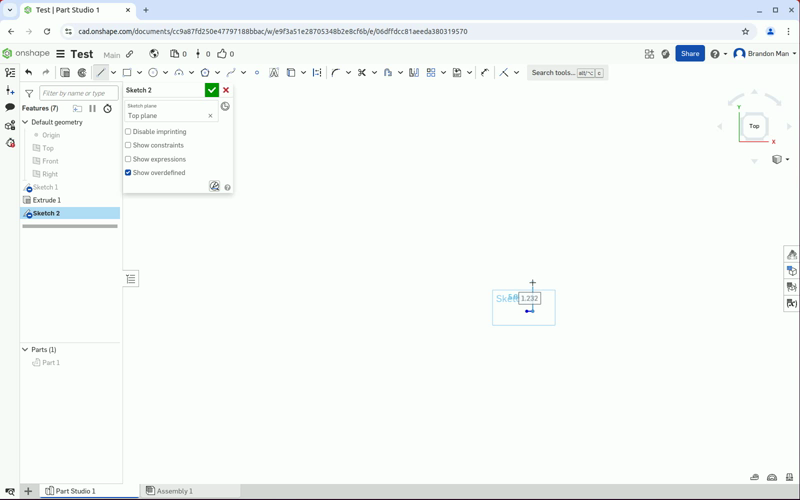
key(esc)
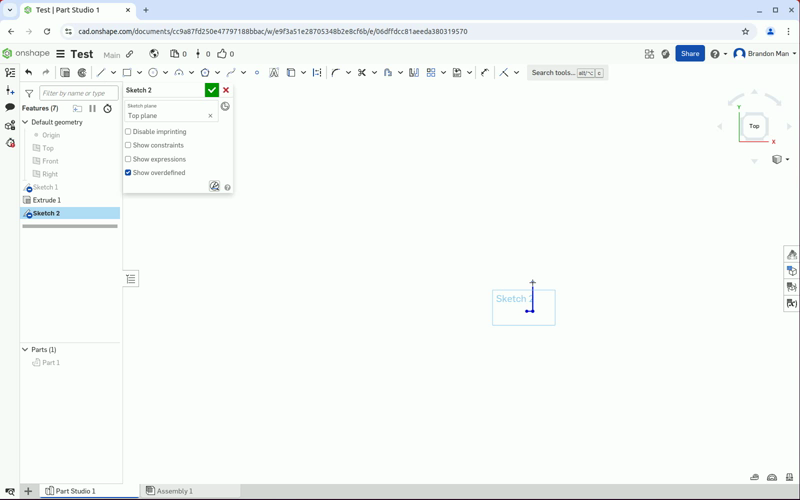
key(a)
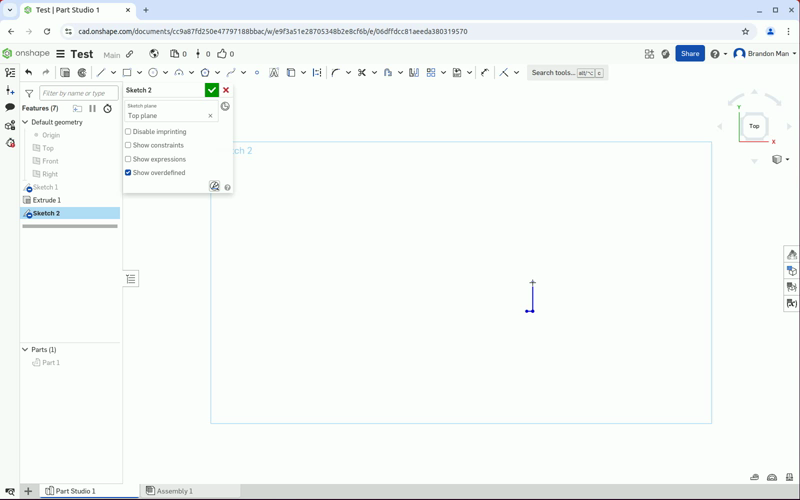
mouse_move(532, 282)
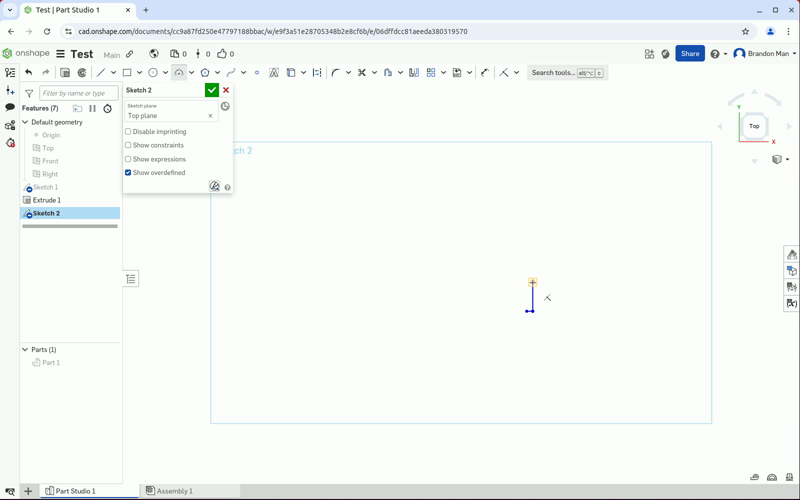
click(532, 282)
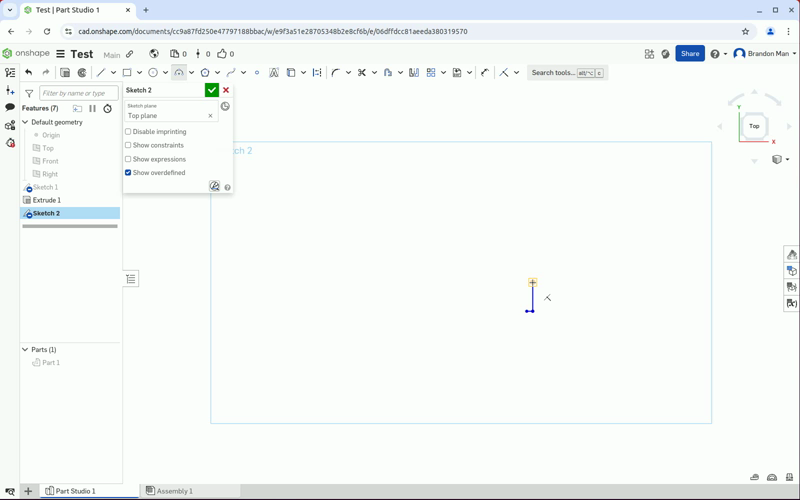
mouse_move(526, 311)
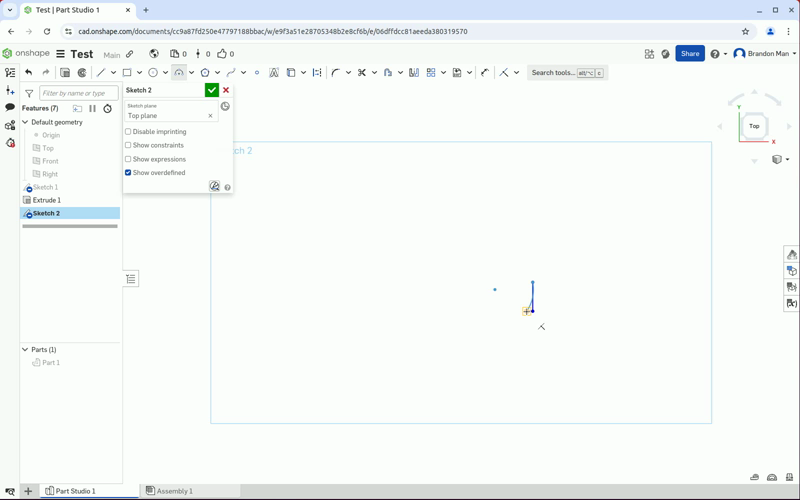
click(526, 311)
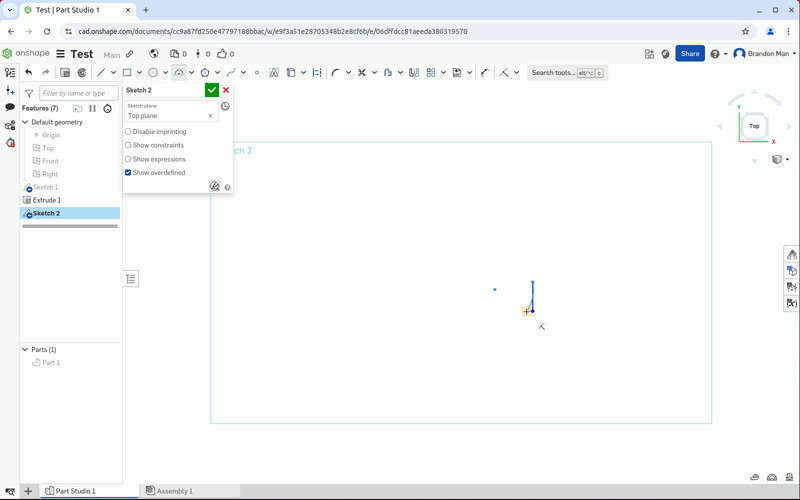
key_down(shift)
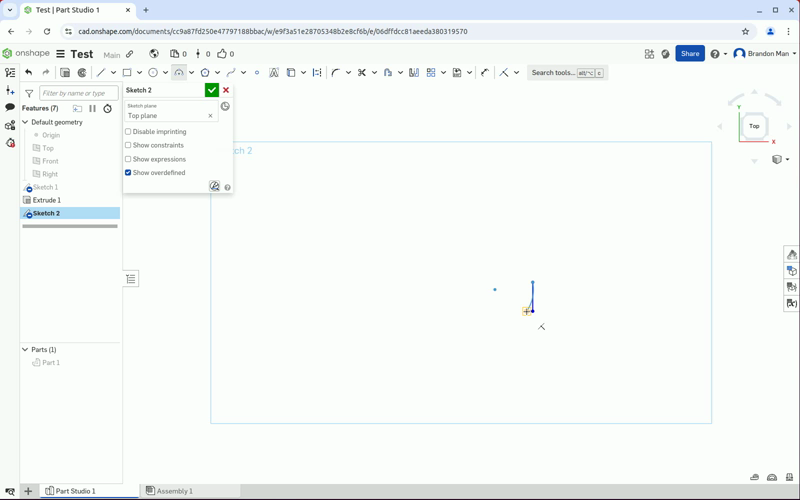
mouse_move(531, 297)
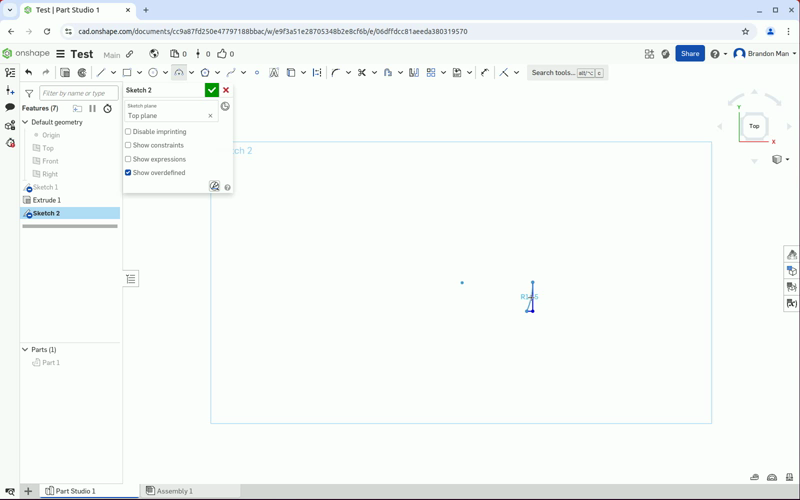
click(531, 297)
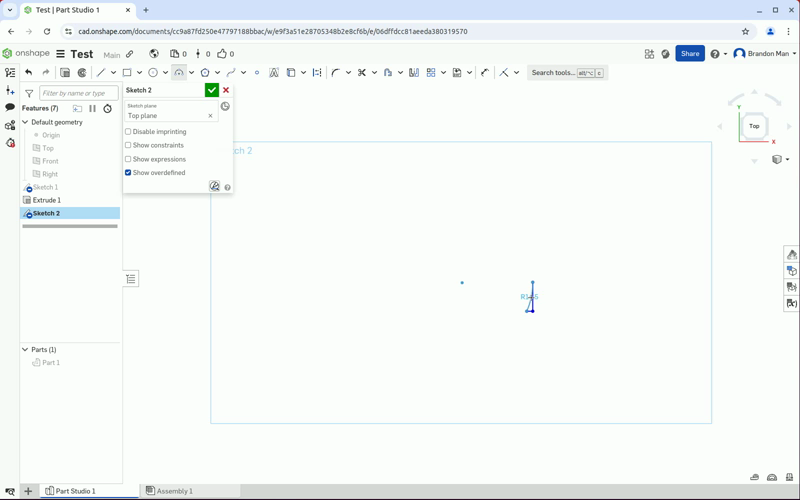
key_up(shift)
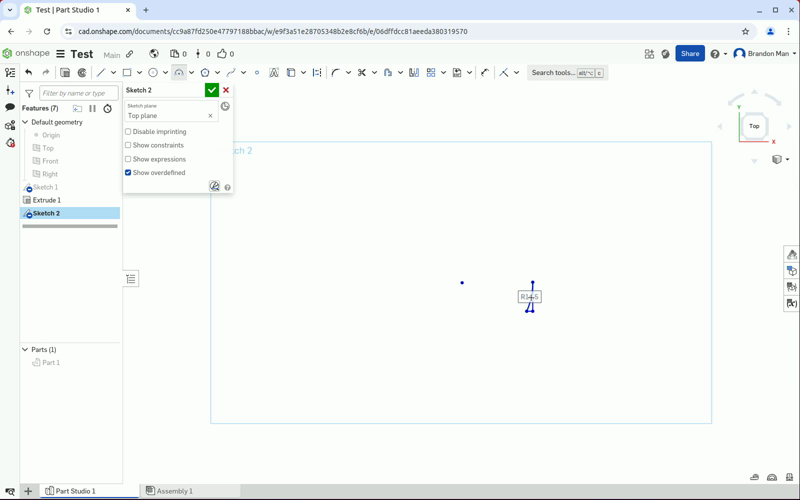
key(esc)
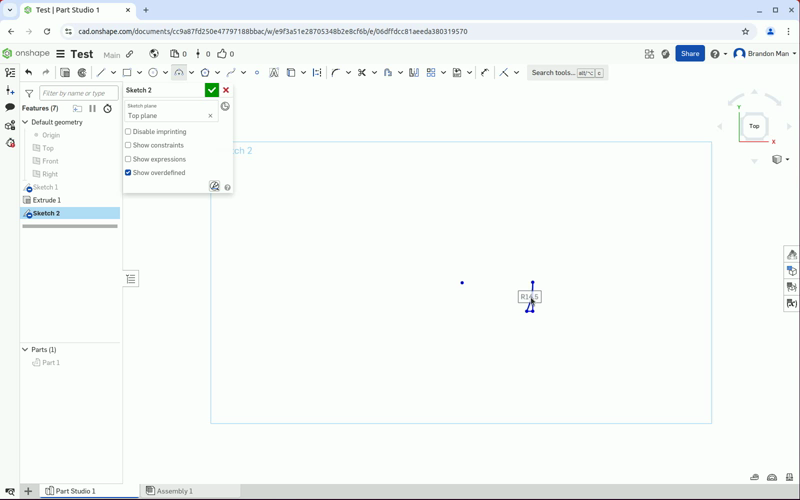
mouse_move(531, 297)
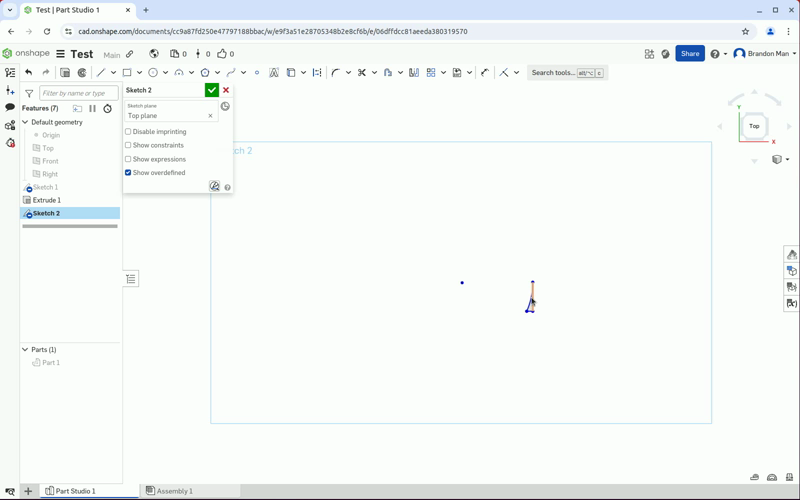
scroll(6)
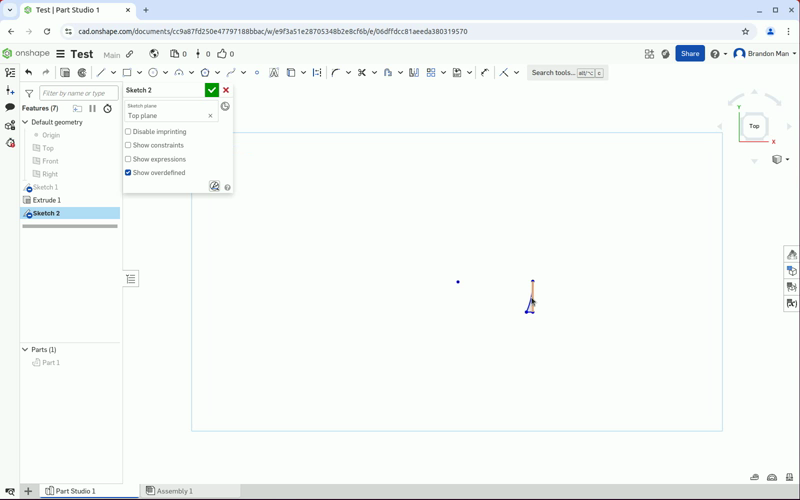
scroll(6)
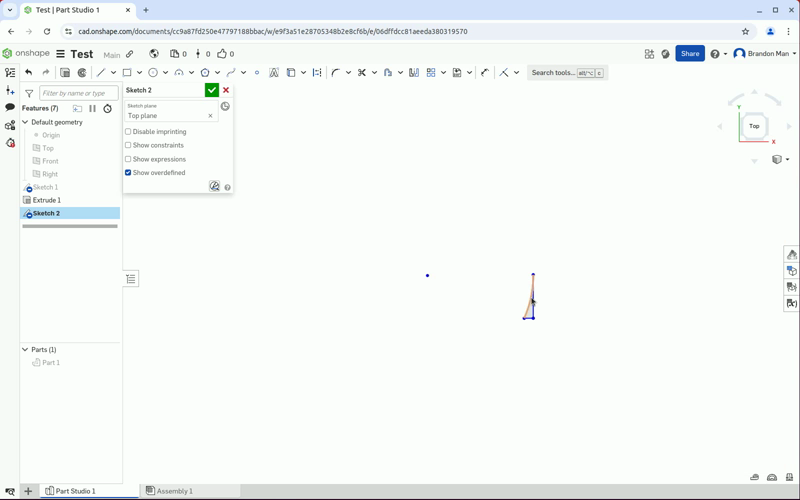
scroll(6)
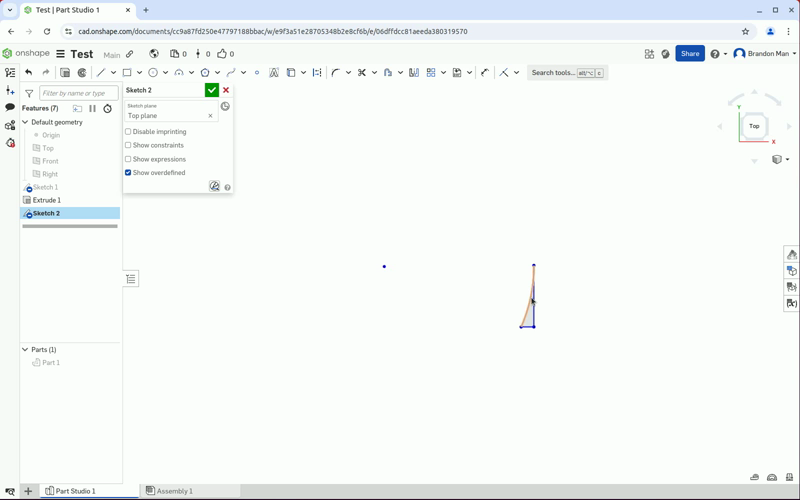
scroll(6)
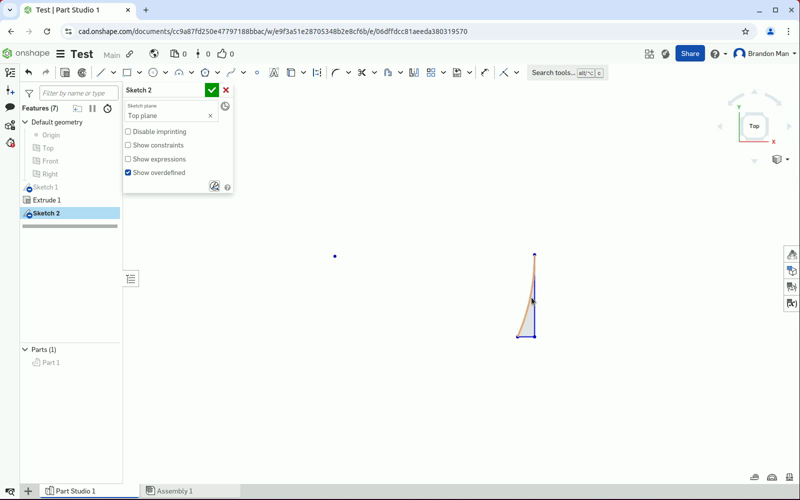
scroll(6)
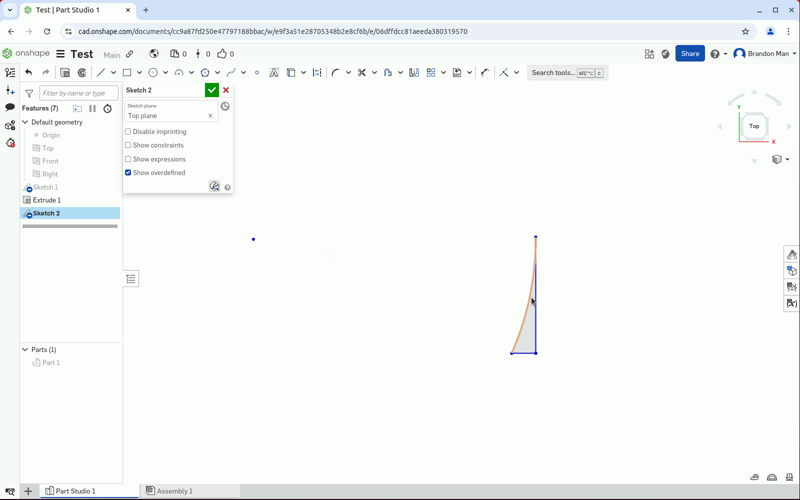
scroll(6)
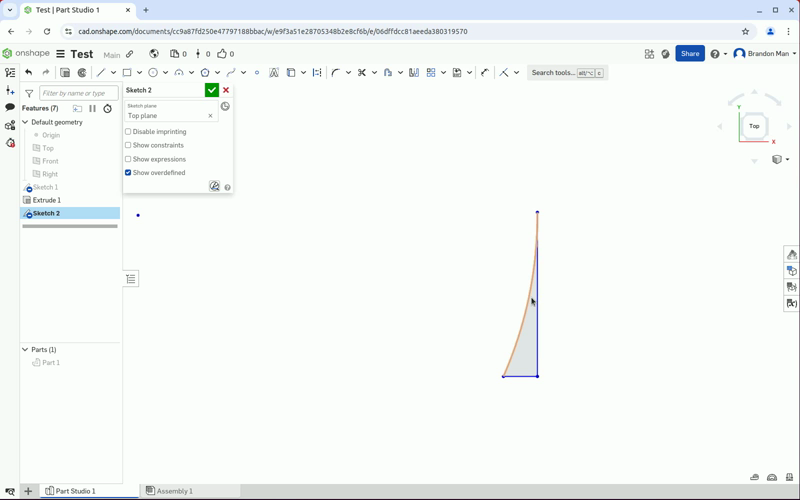
scroll(6)
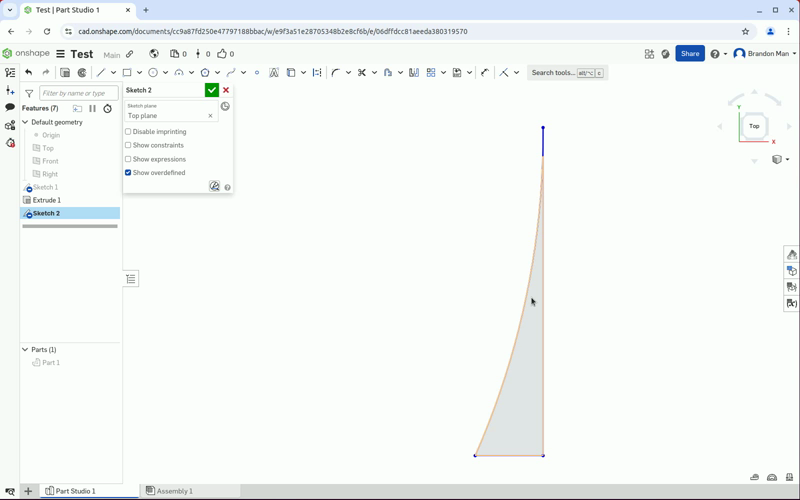
click(531, 297)
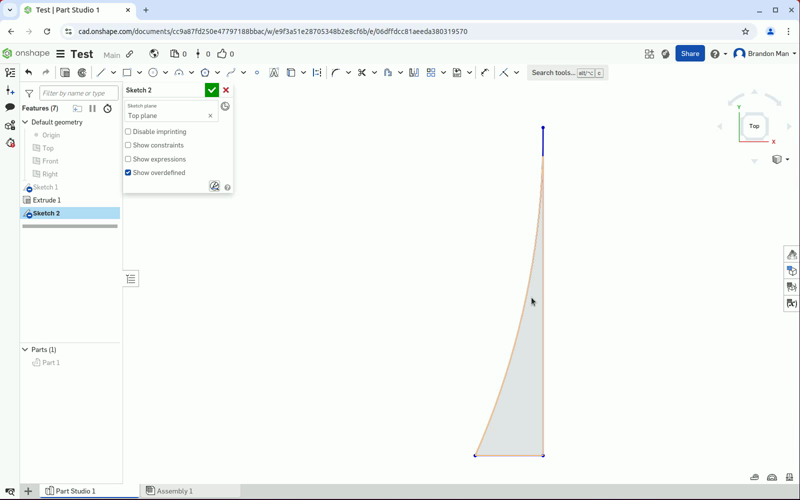
scroll(-6)
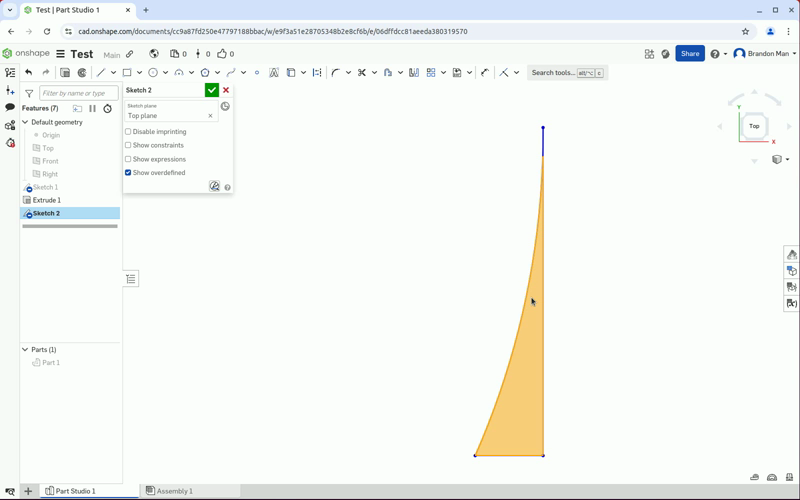
scroll(-6)
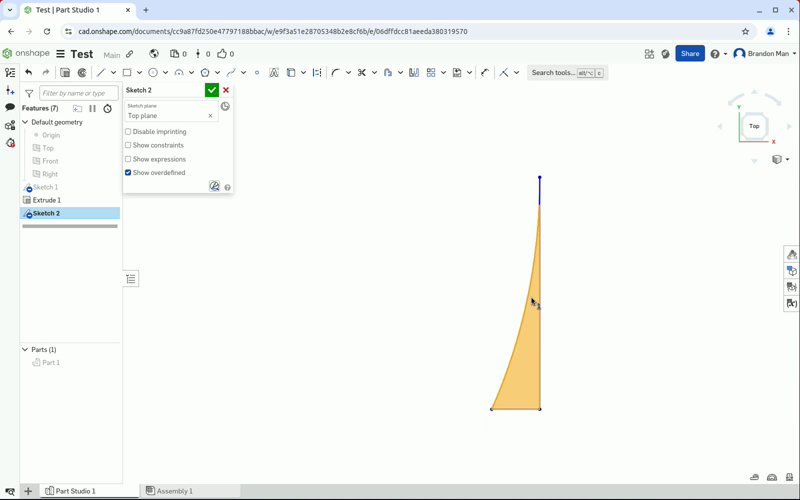
scroll(-6)
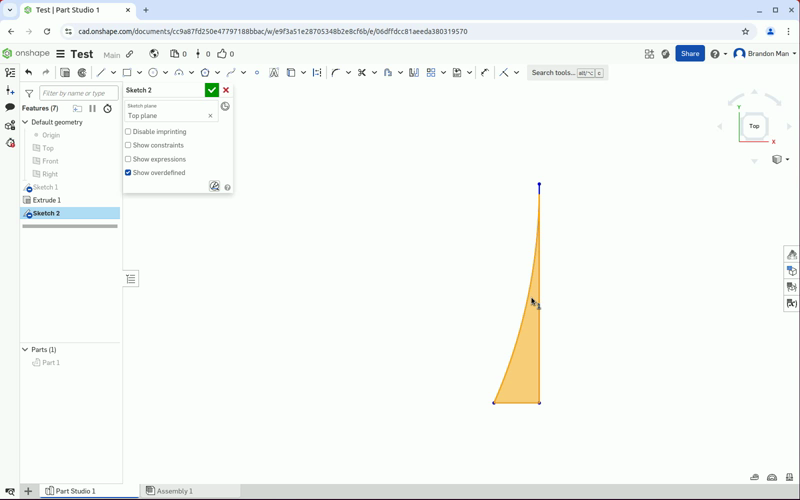
scroll(-6)
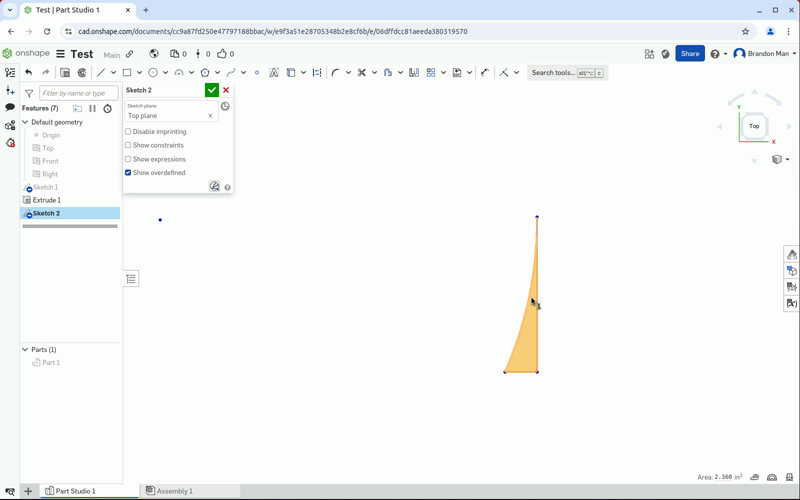
scroll(-6)
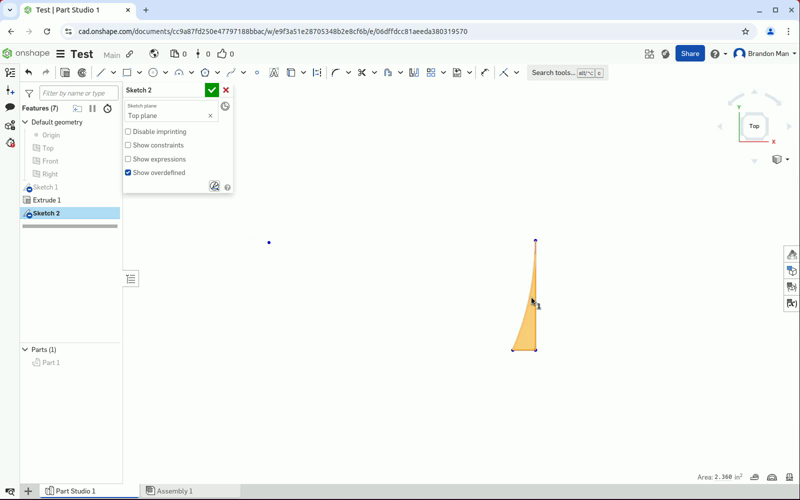
scroll(-6)
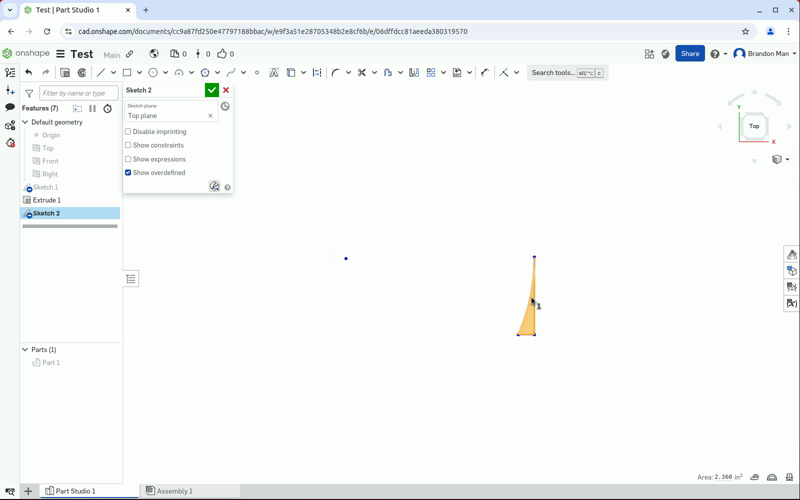
scroll(-6)
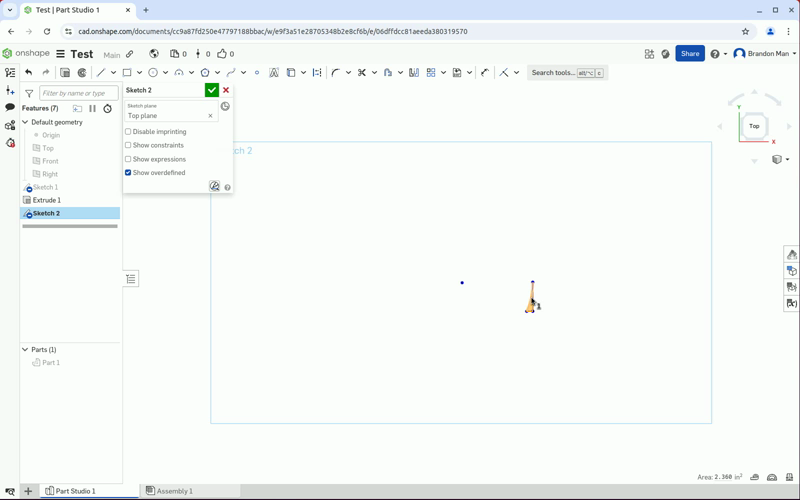
mouse_move(73, 352)
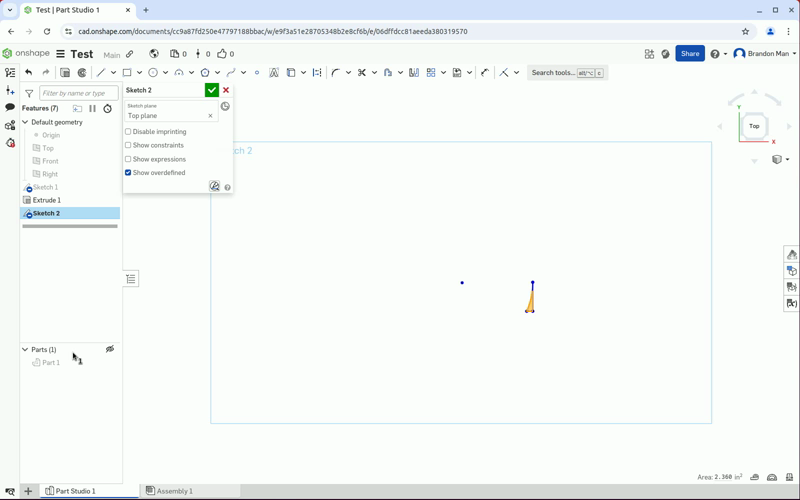
key(shift+y)
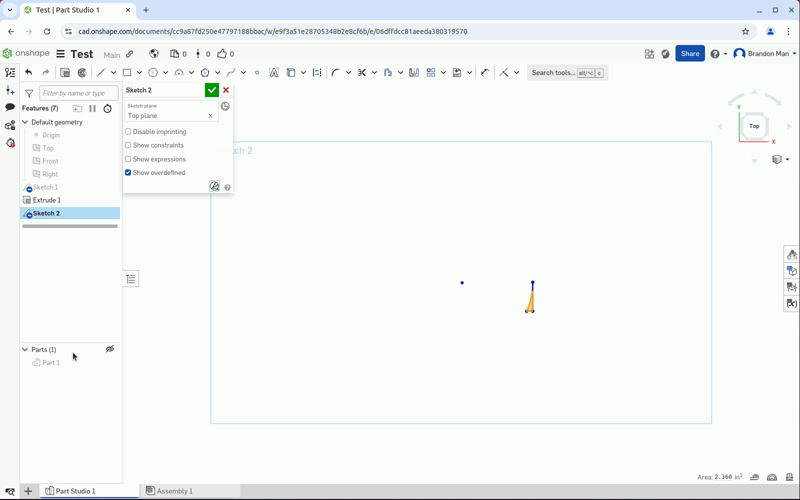
key(shift+e)
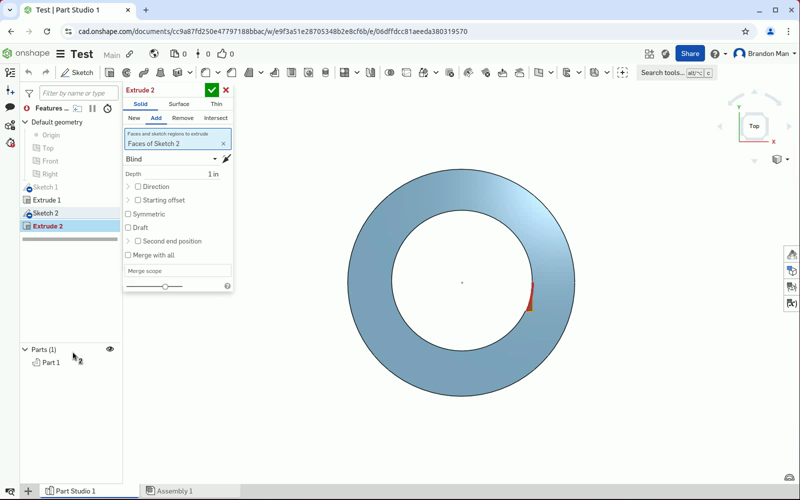
mouse_move(143, 106)
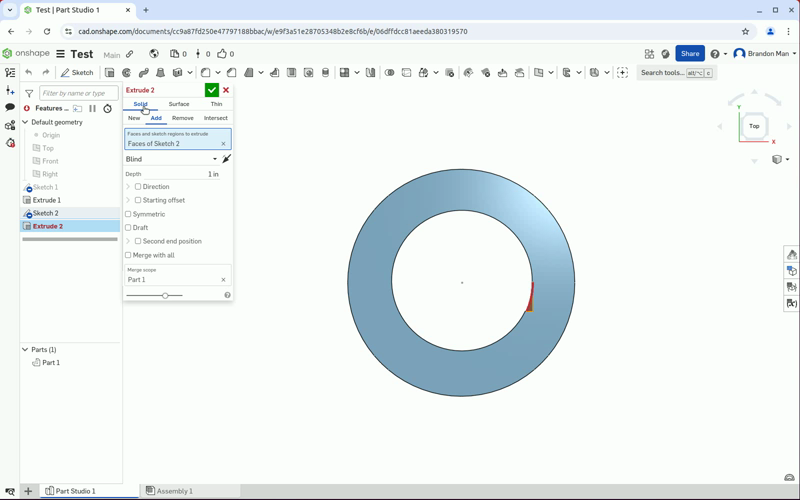
click(143, 106)
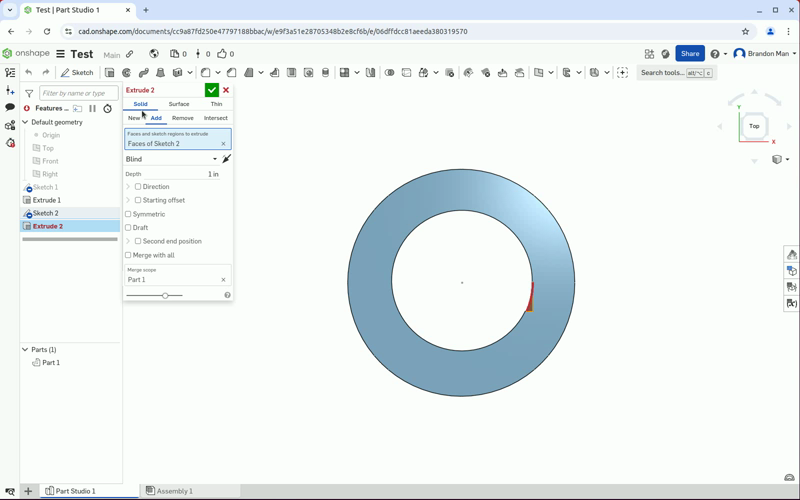
mouse_move(137, 120)
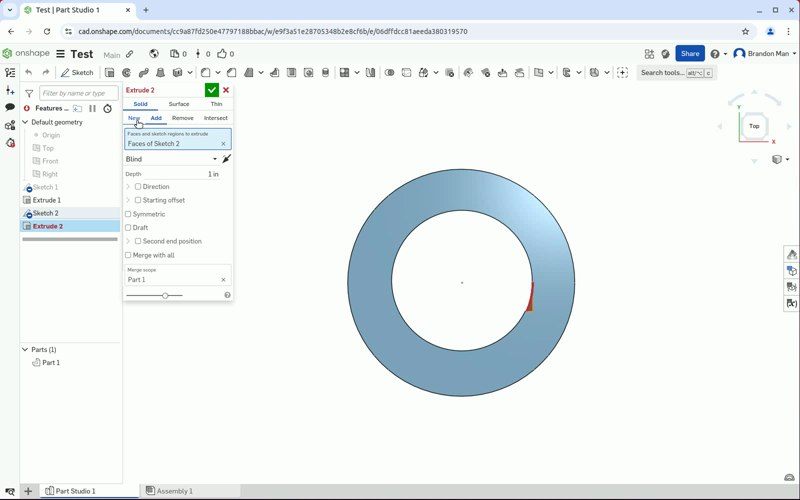
click(137, 120)
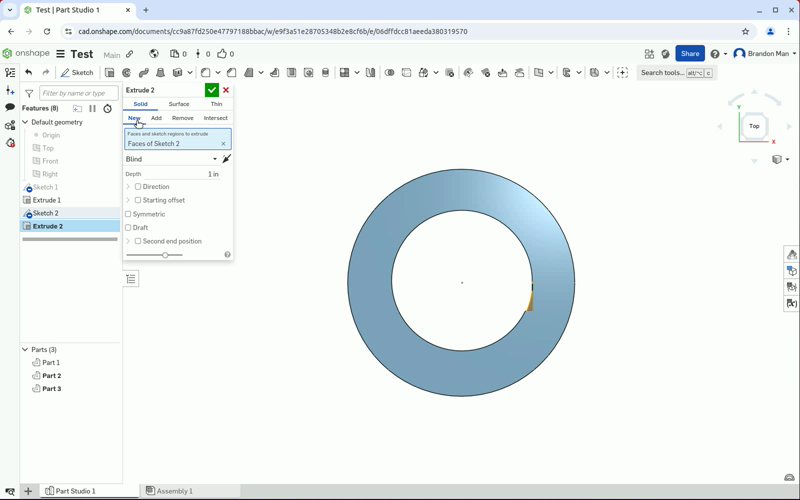
key(tab, 4)
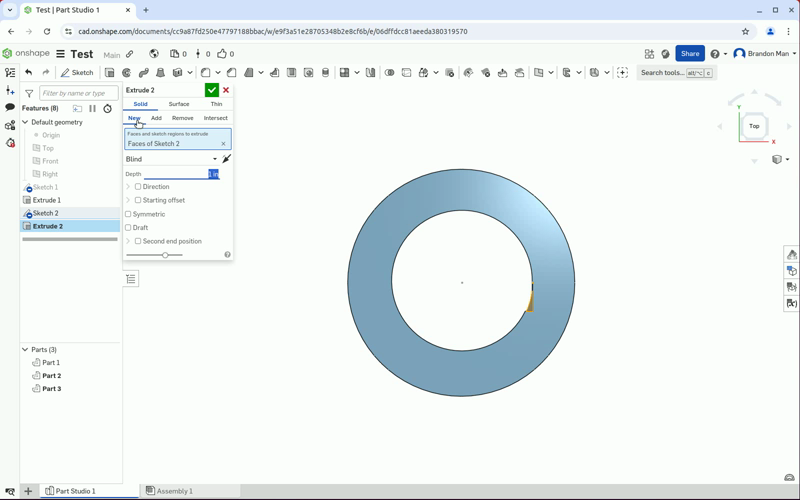
text(0.722)
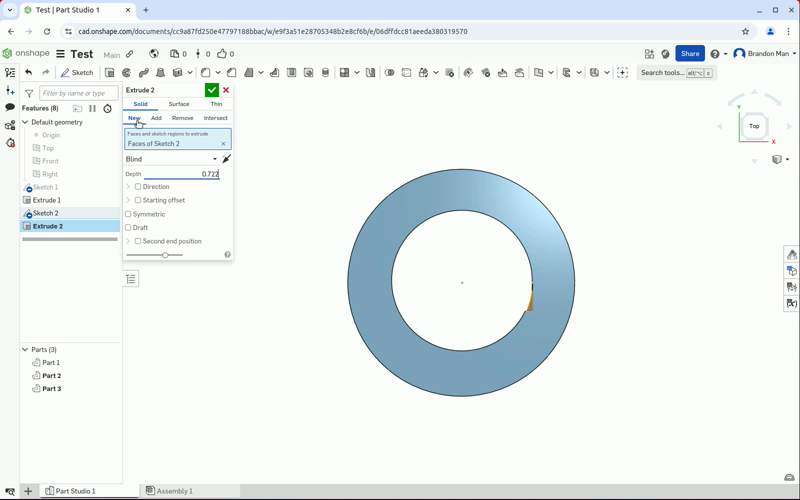
key(enter)
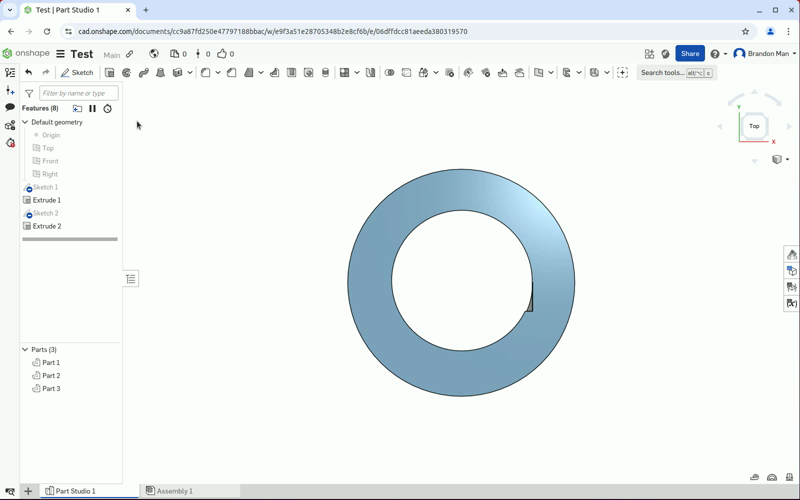
key(shift+h)
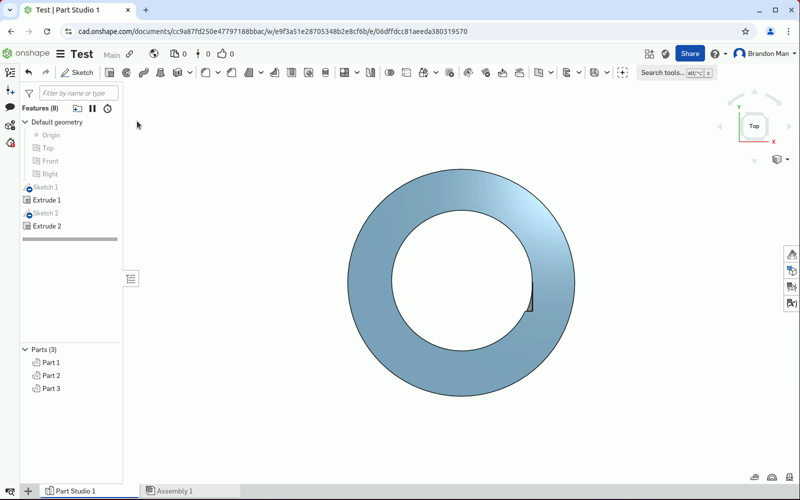
key(shift+h)
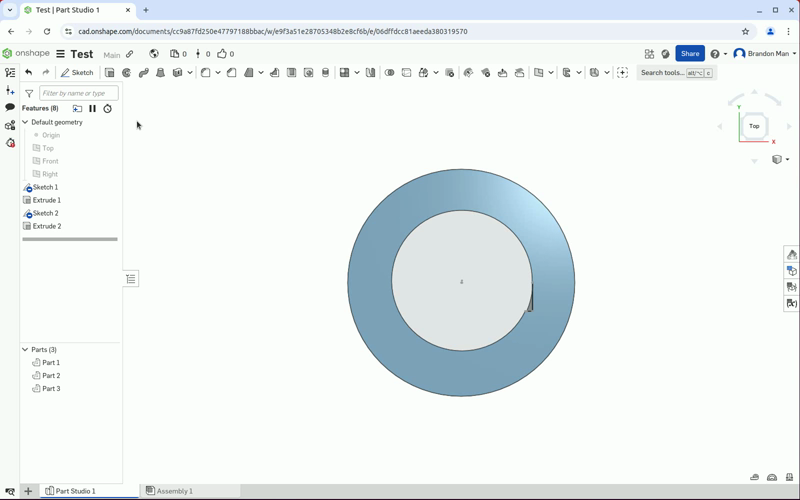
key(shift+7)
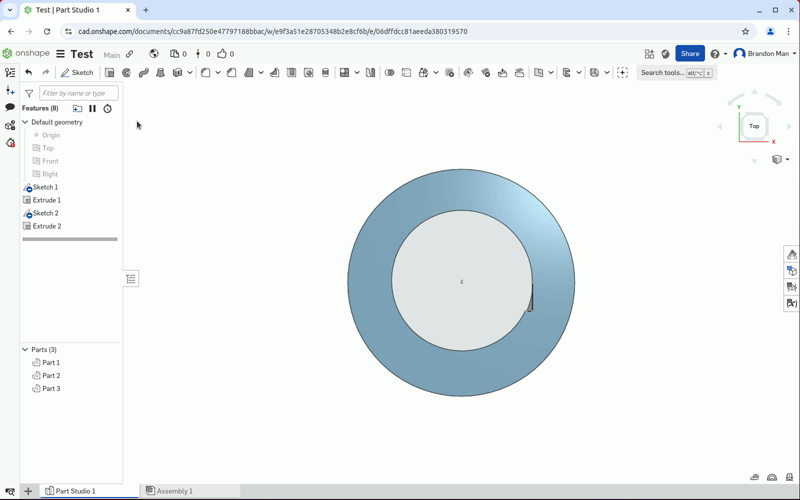
key(up, 3)
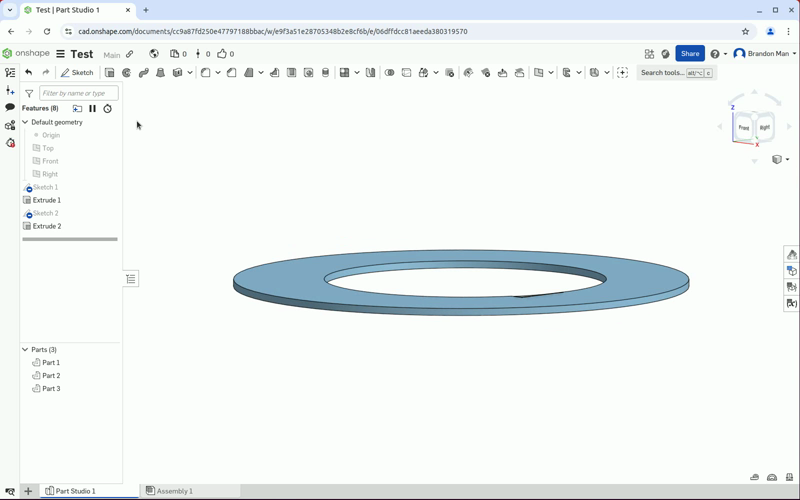
key(left, 3)
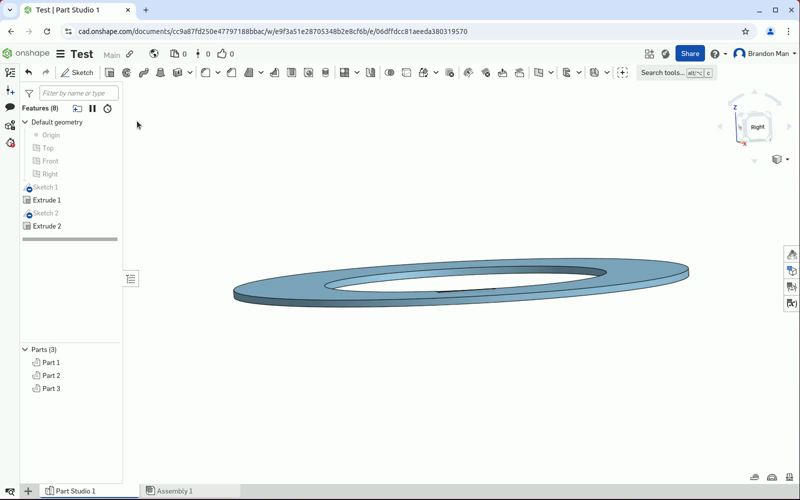
key(right, 3)
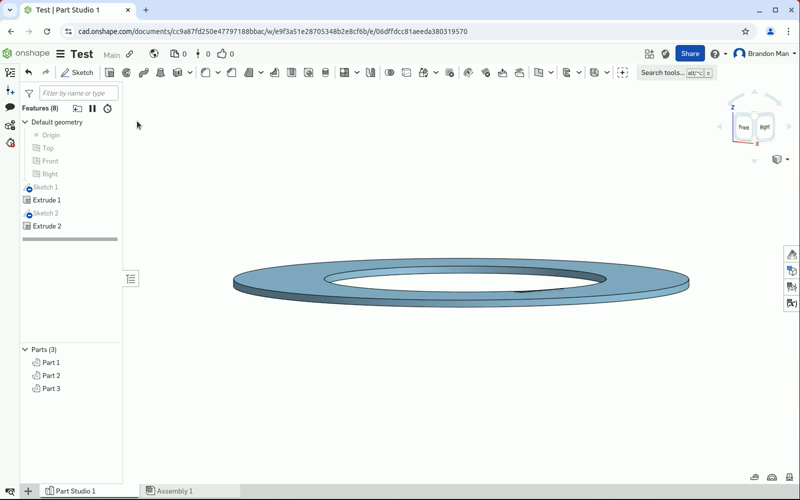
key(down, 3)
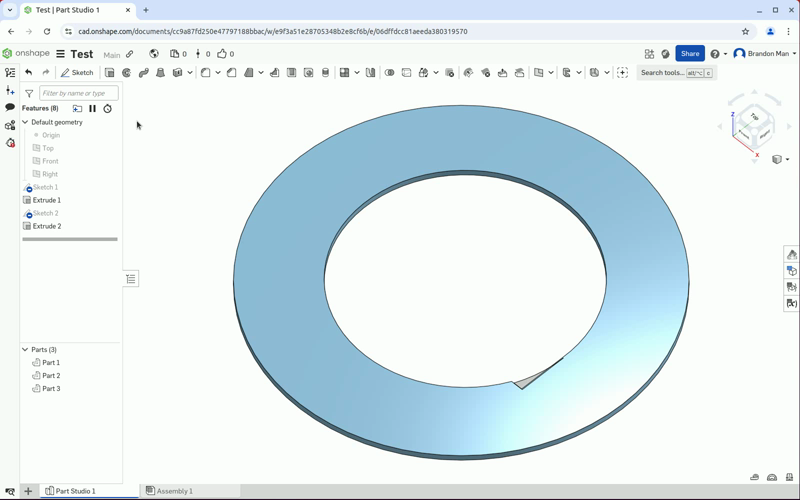
mouse_move(73, 189)
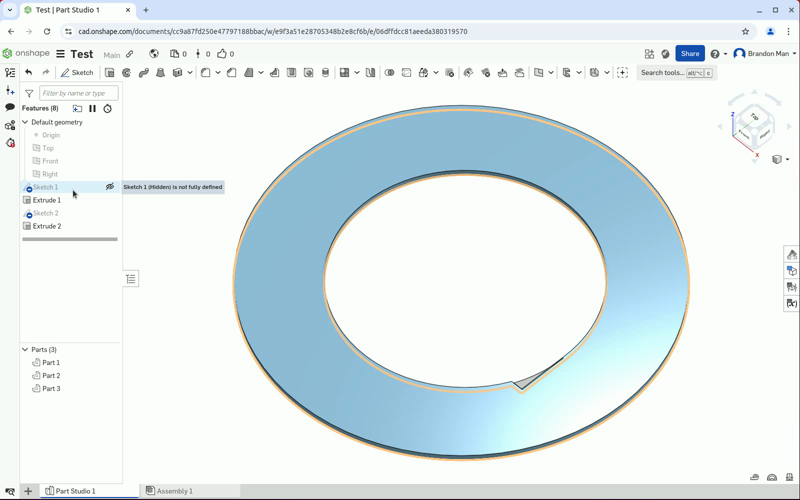
click(73, 189)